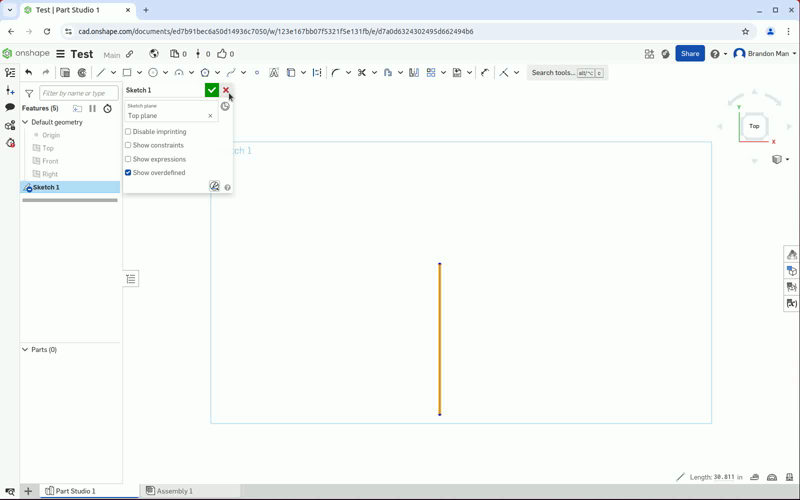
key(shift+h)
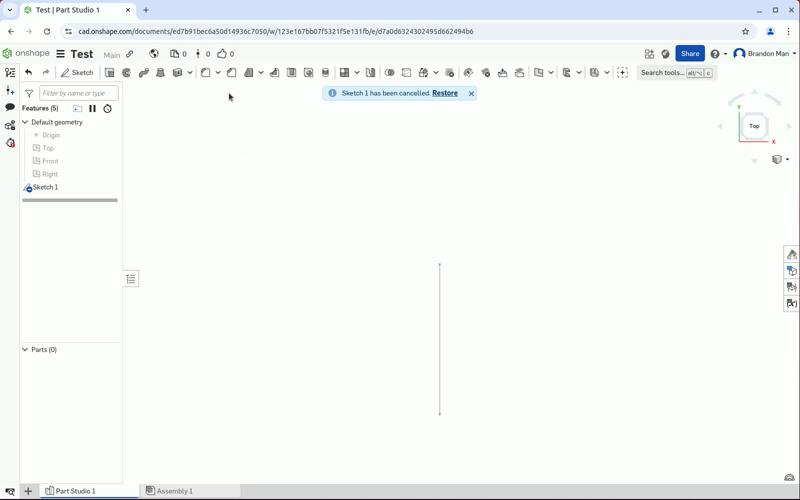
key(shift+s)
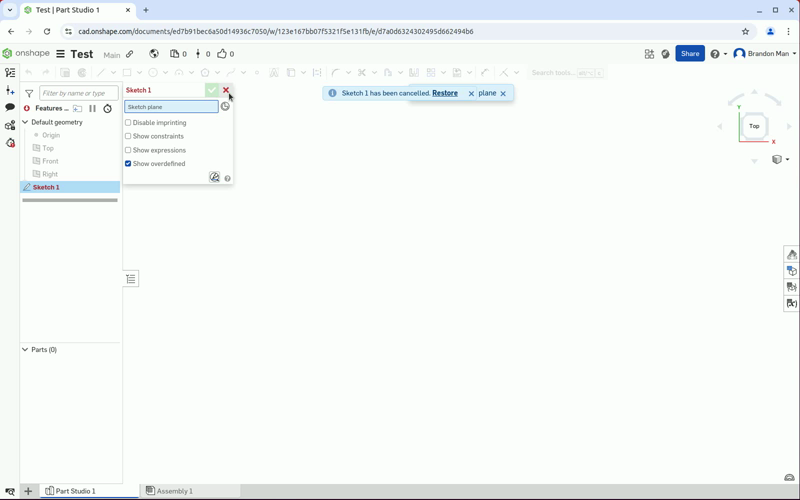
mouse_move(73, 150)
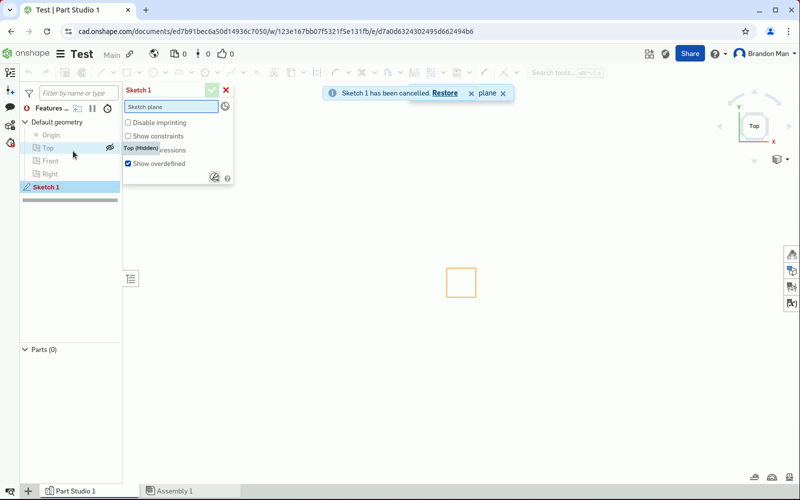
click(73, 150)
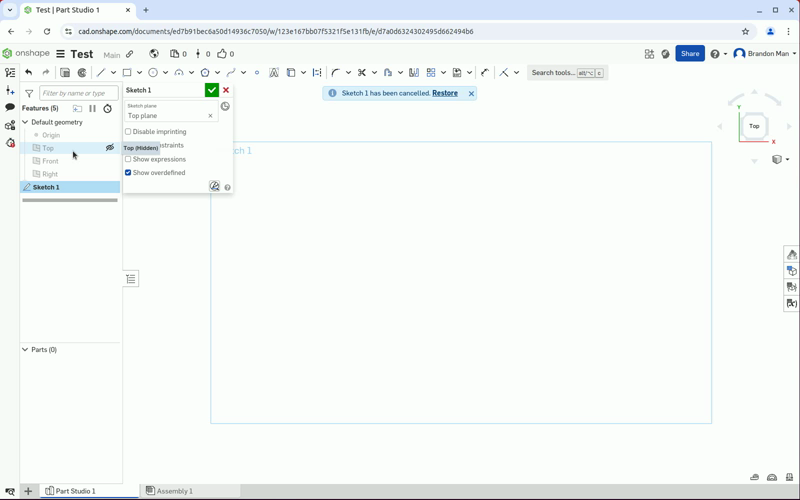
mouse_move(73, 352)
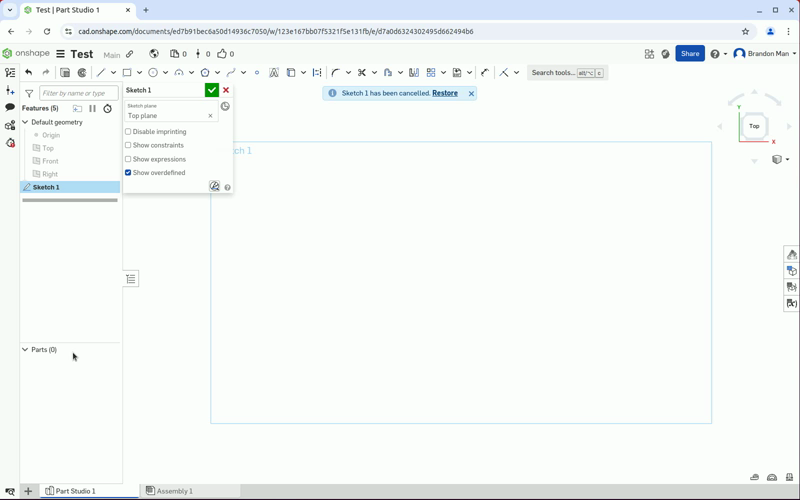
key(y)
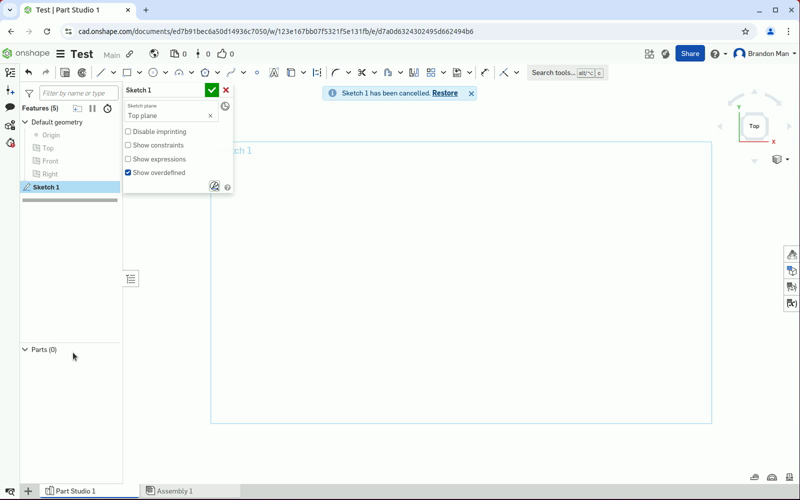
key(c)
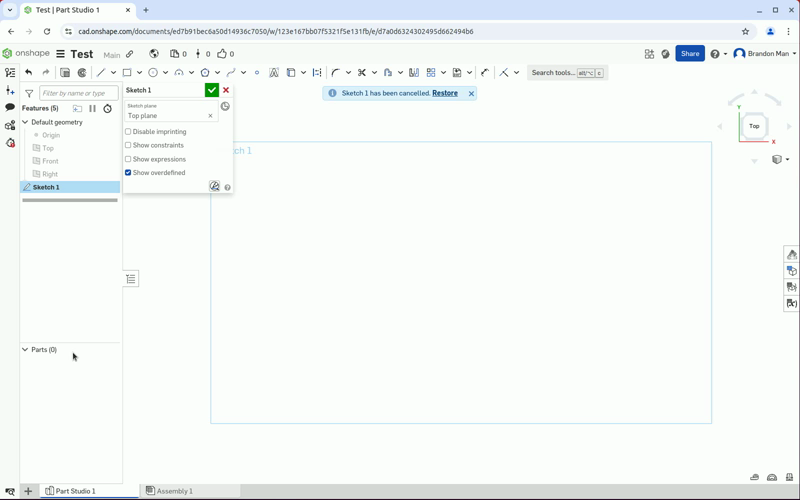
key_down(shift)
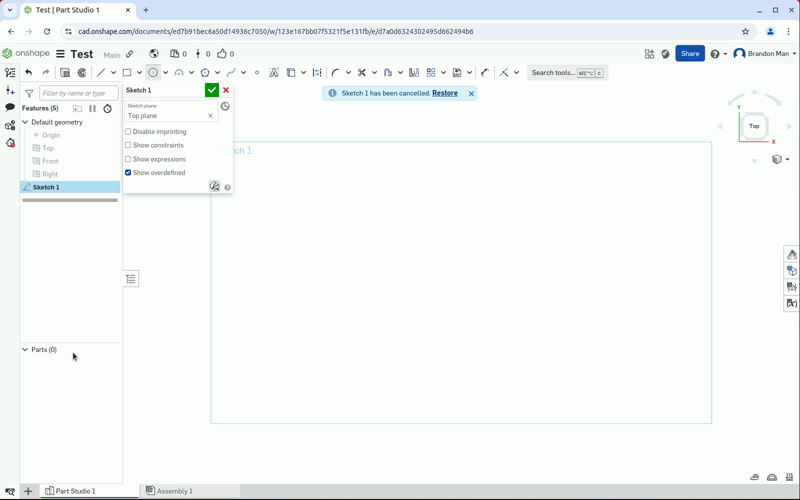
mouse_move(460, 282)
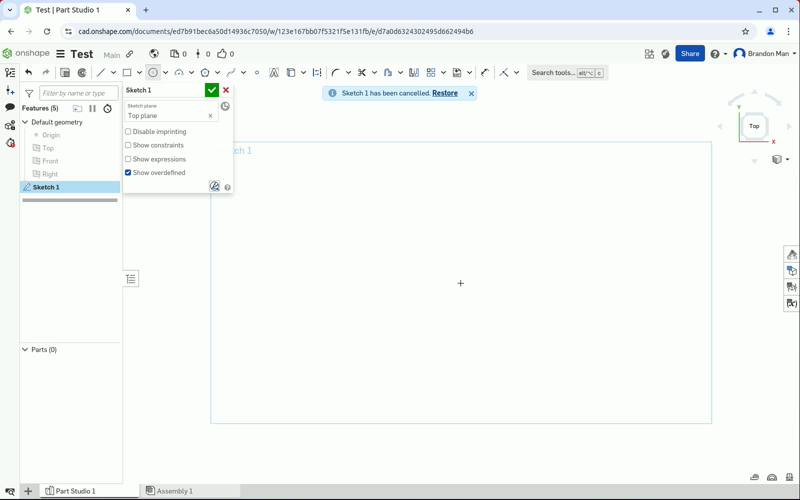
click(460, 282)
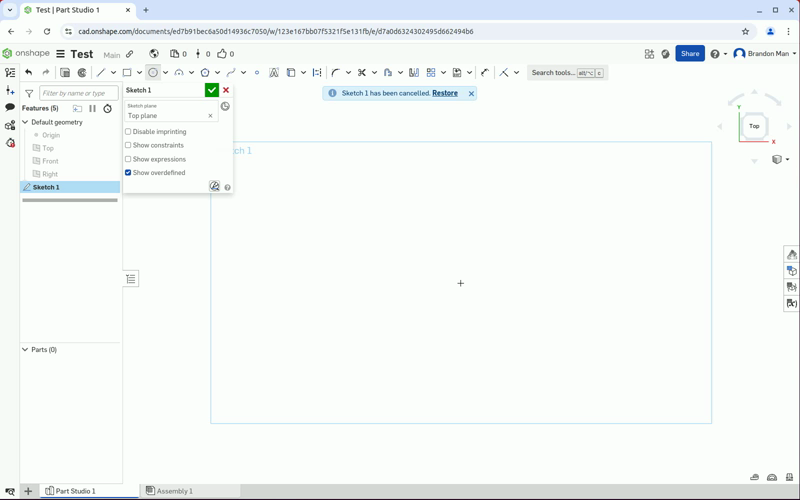
key_up(shift)
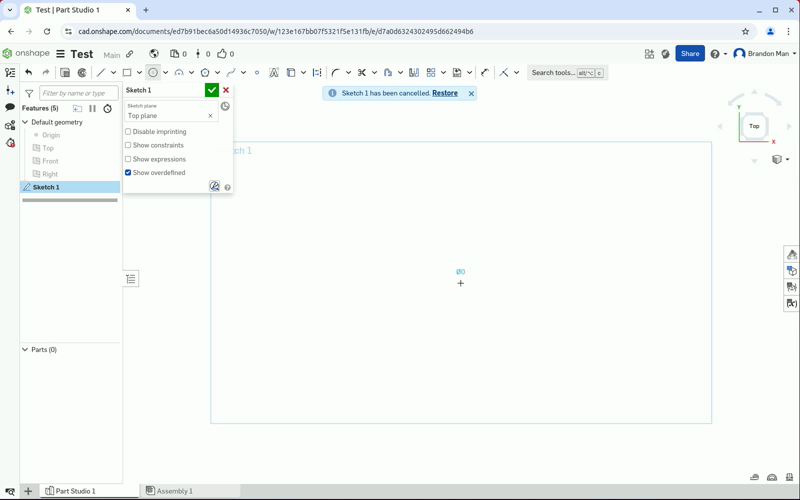
mouse_move(543, 282)
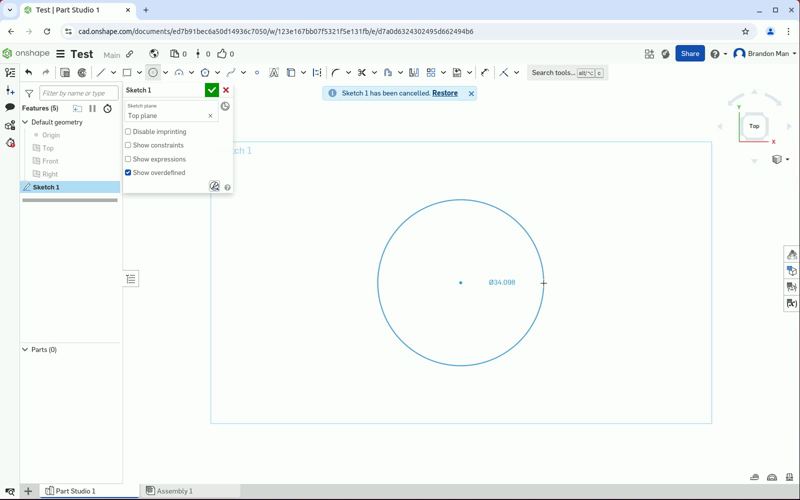
click(543, 282)
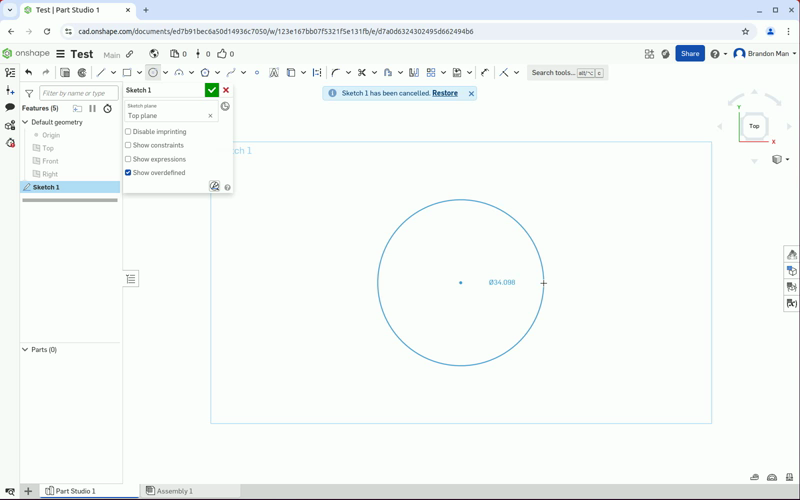
key(esc)
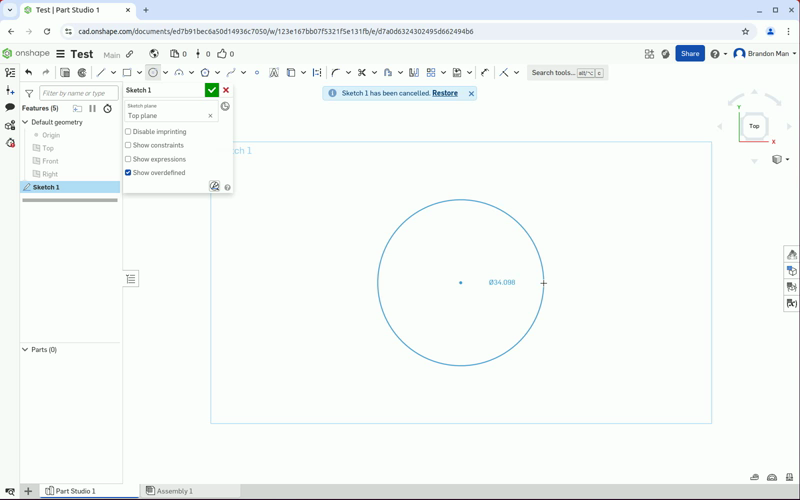
key(c)
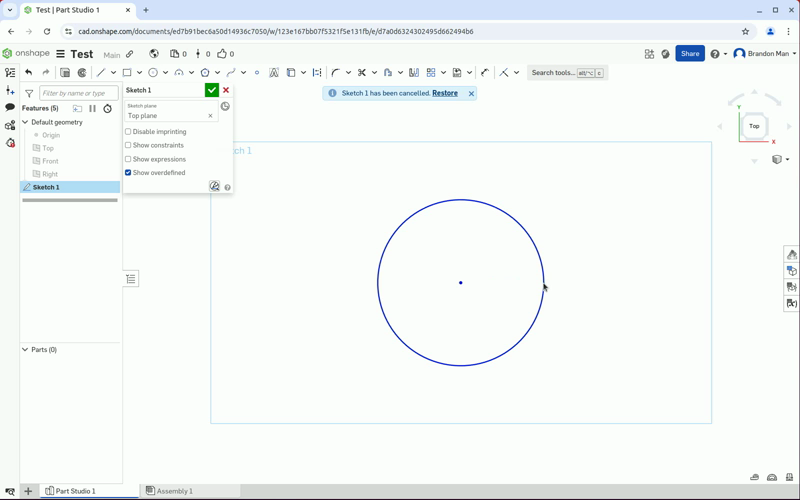
key_down(shift)
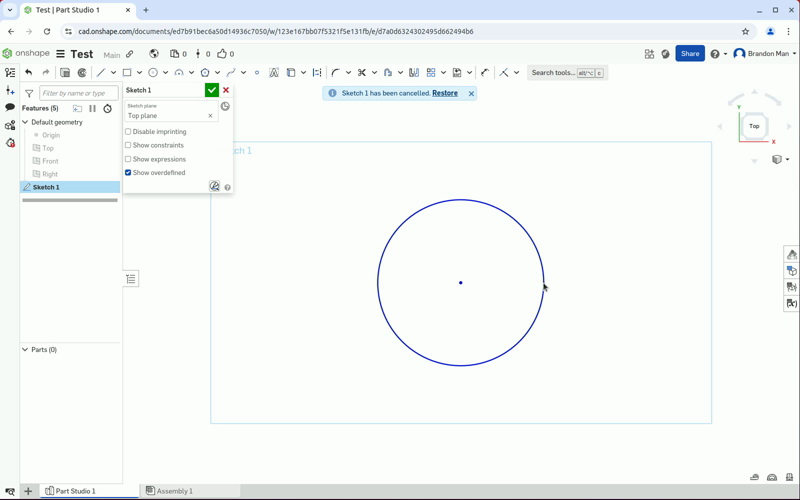
mouse_move(460, 282)
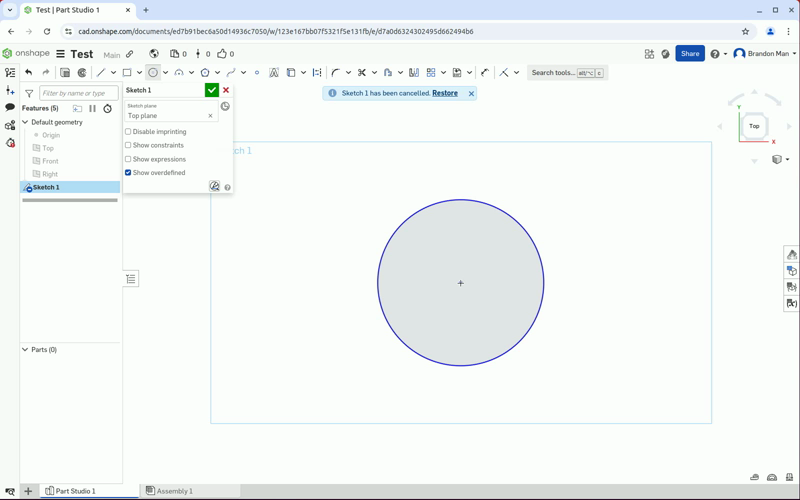
click(460, 282)
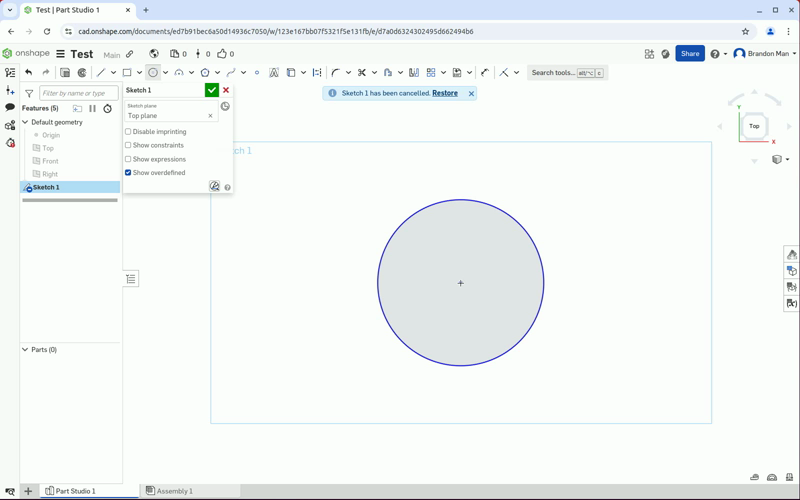
key_up(shift)
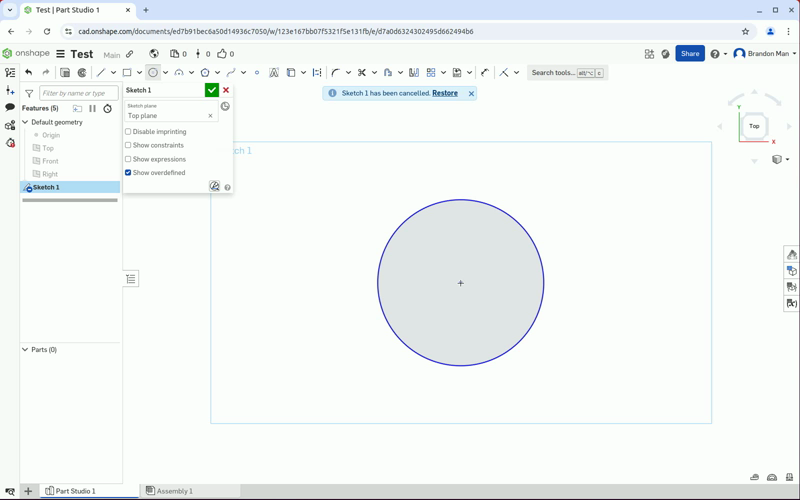
mouse_move(542, 282)
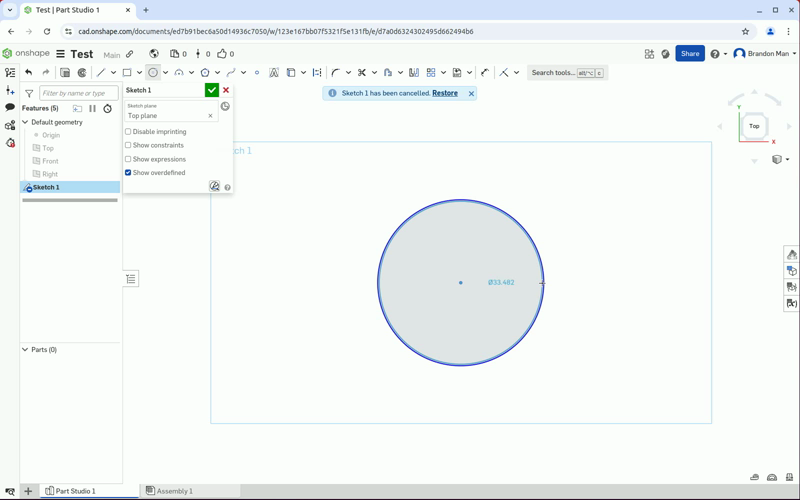
scroll(6)
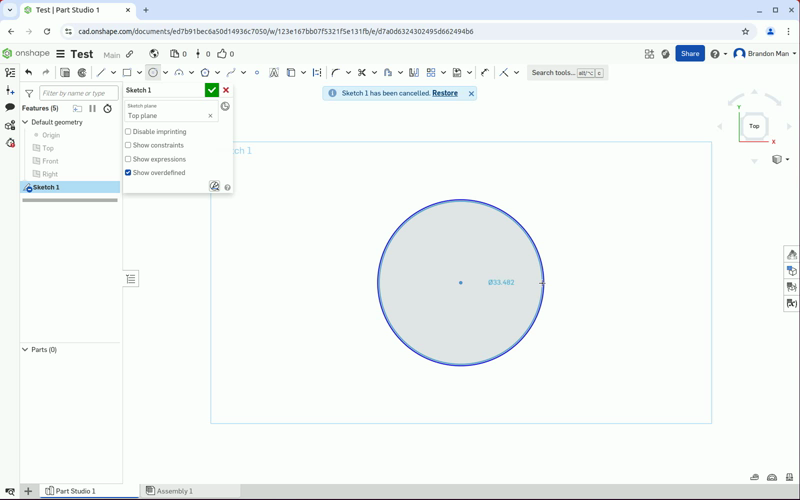
scroll(6)
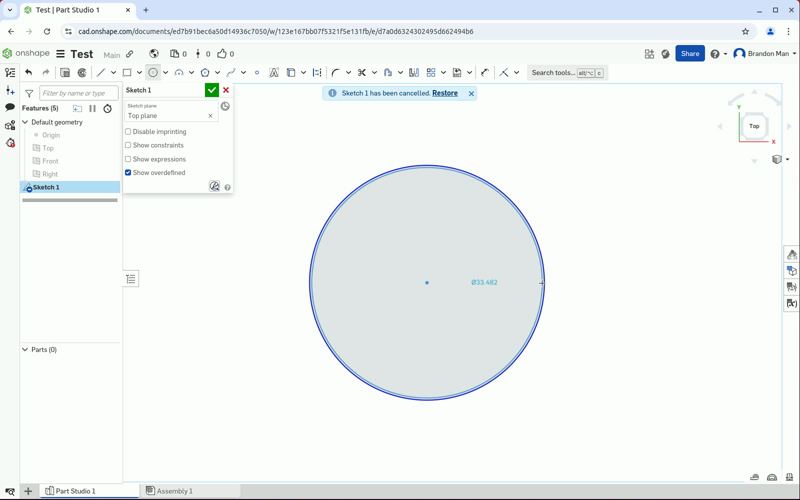
scroll(6)
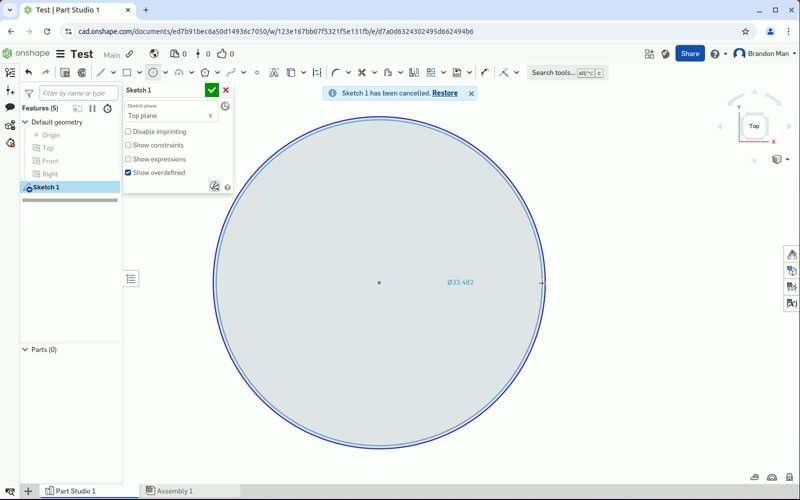
scroll(6)
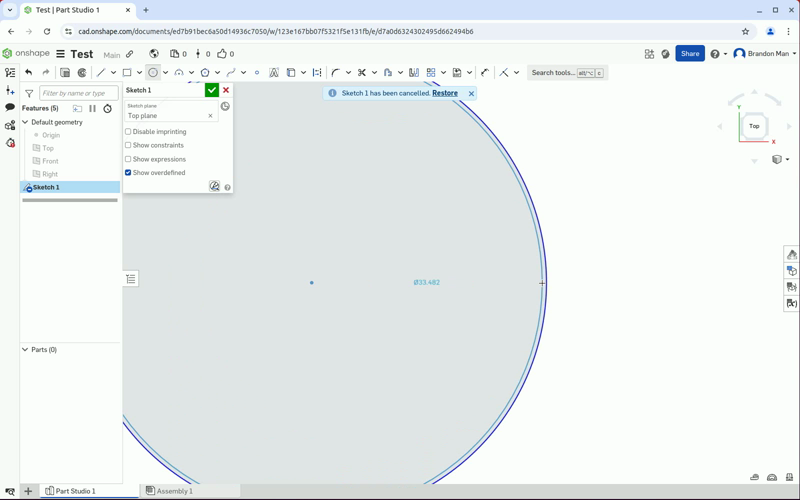
scroll(6)
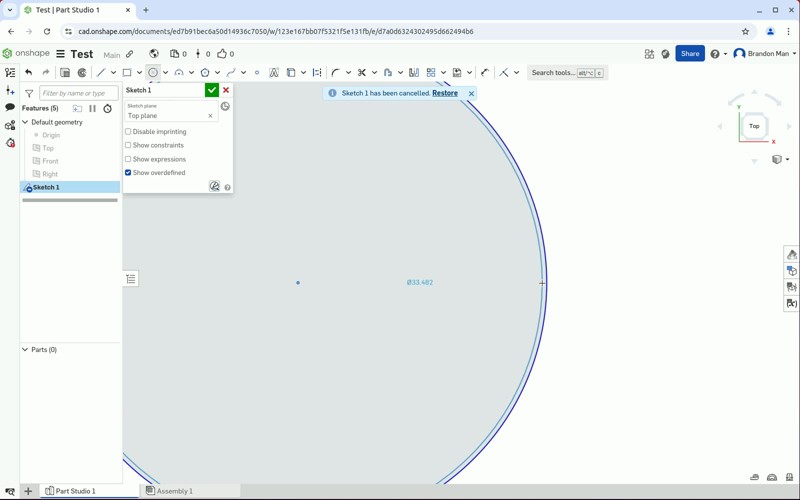
scroll(6)
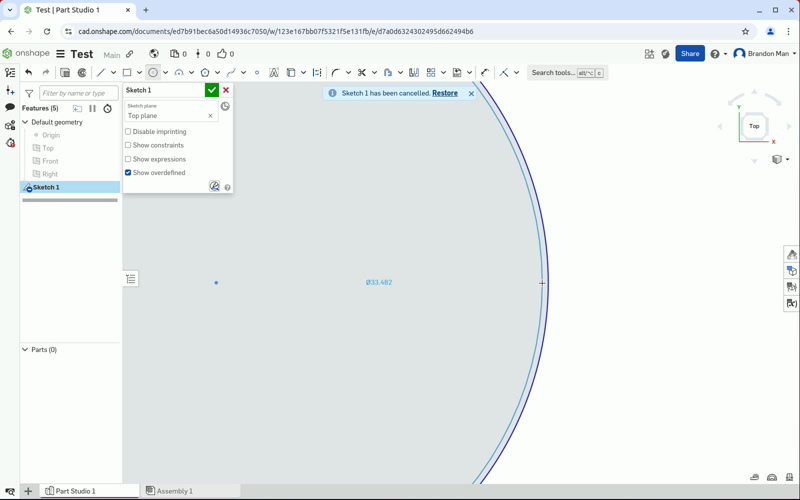
scroll(6)
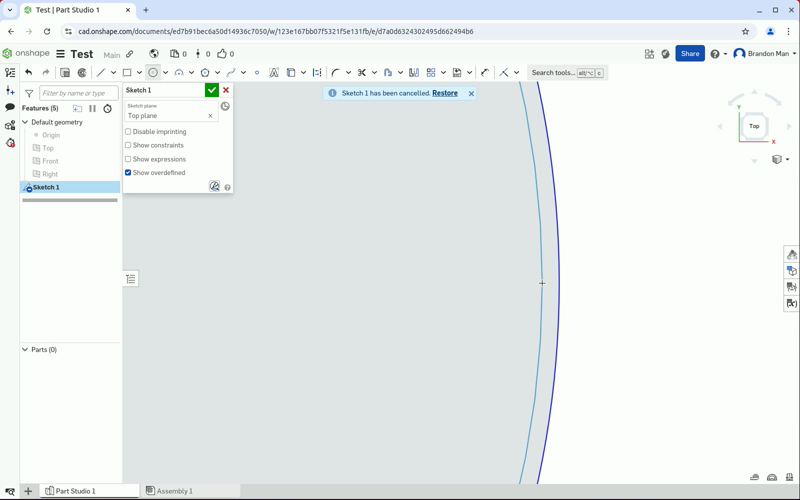
click(542, 282)
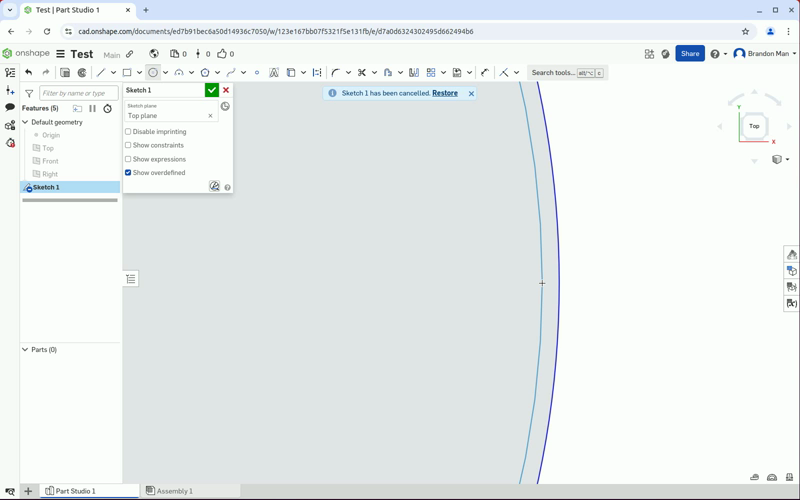
scroll(-6)
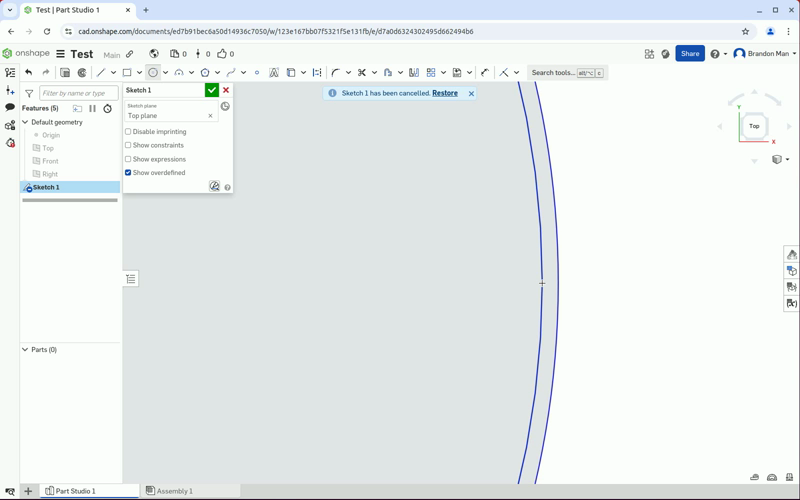
scroll(-6)
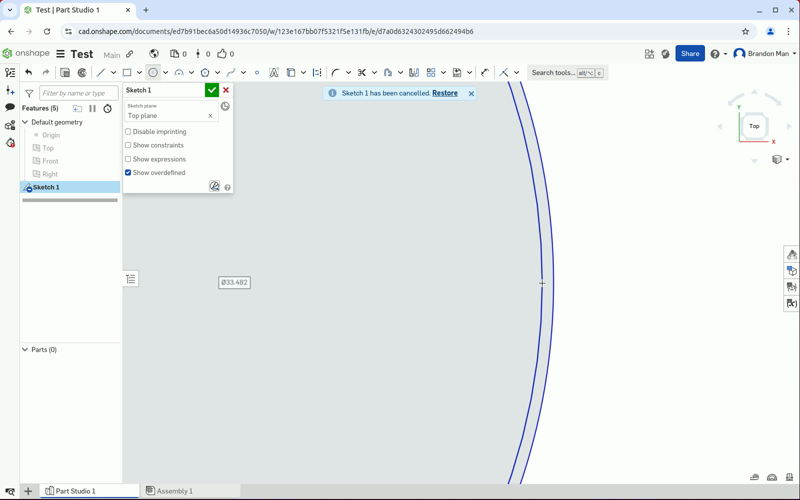
scroll(-6)
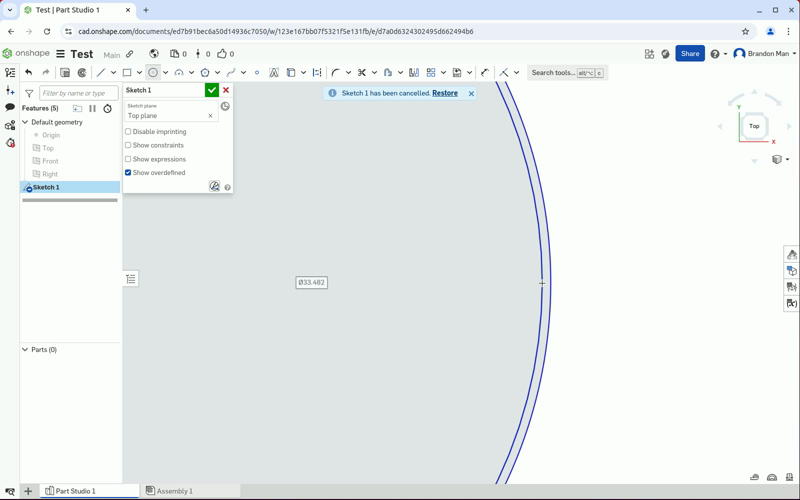
scroll(-6)
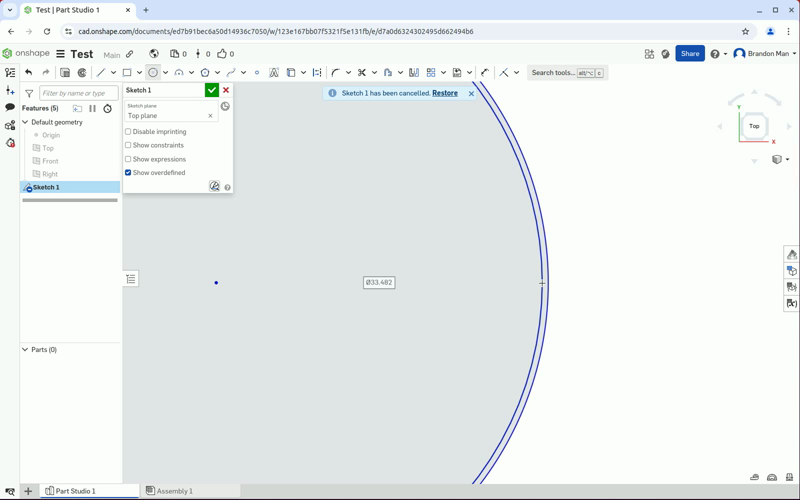
scroll(-6)
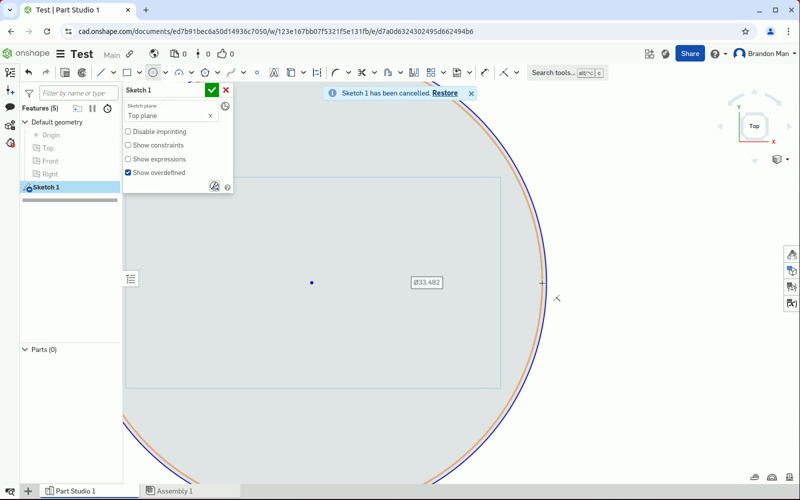
scroll(-6)
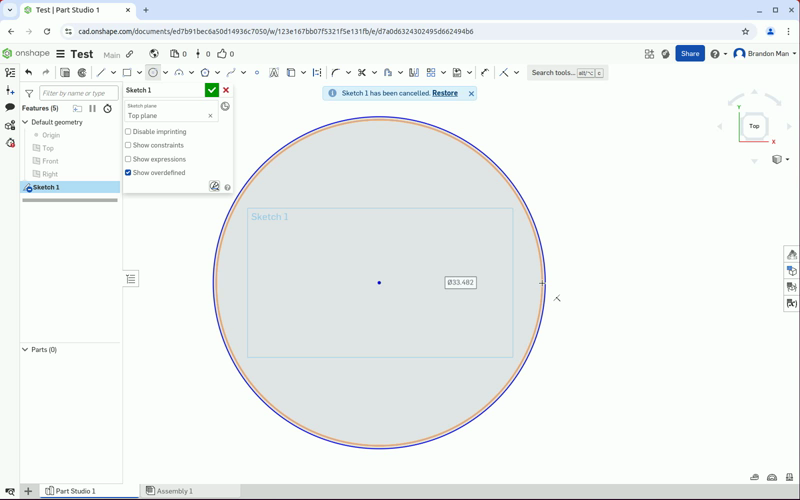
scroll(-6)
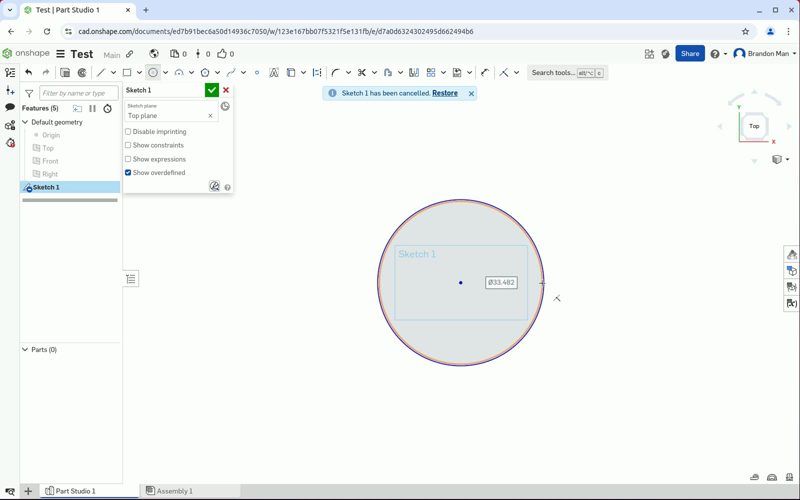
key(esc)
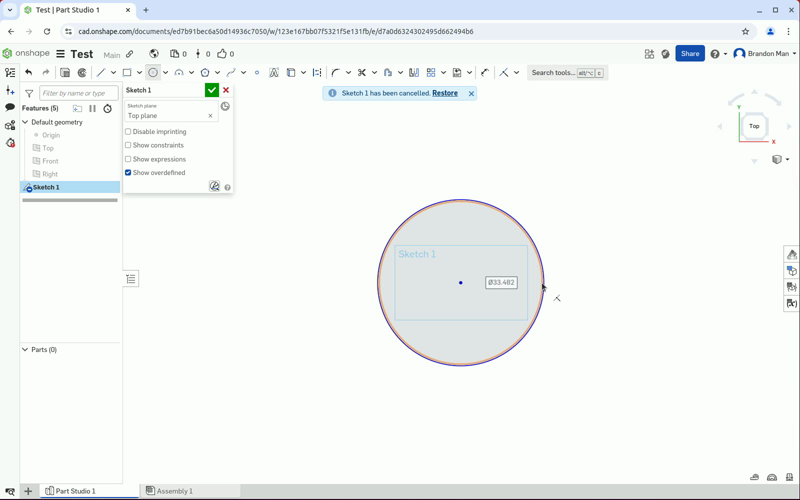
mouse_move(501, 211)
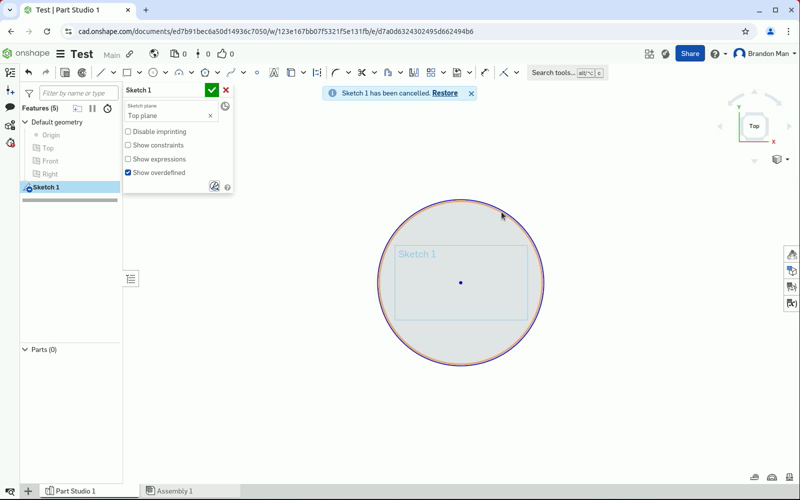
scroll(6)
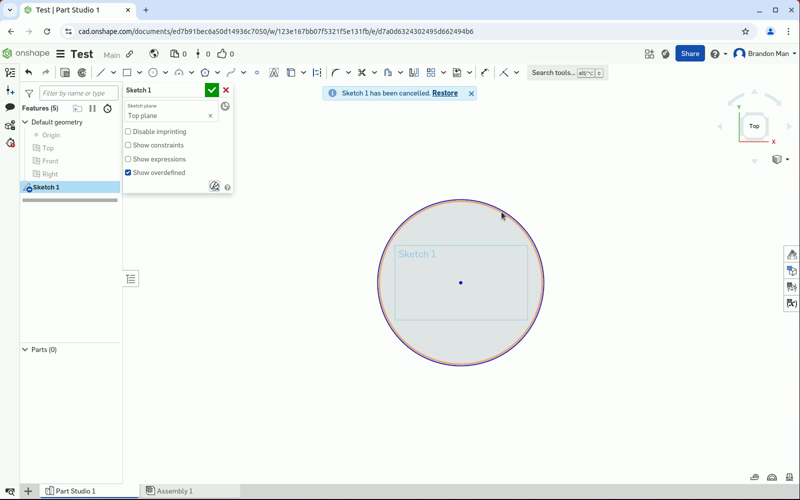
scroll(6)
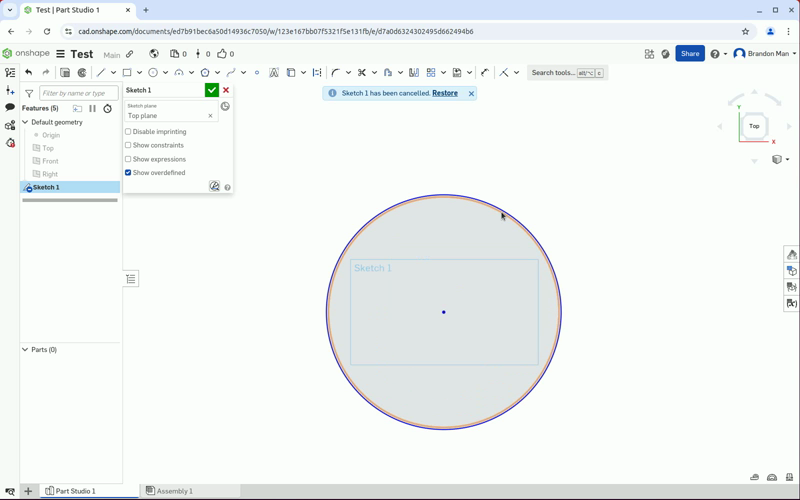
scroll(6)
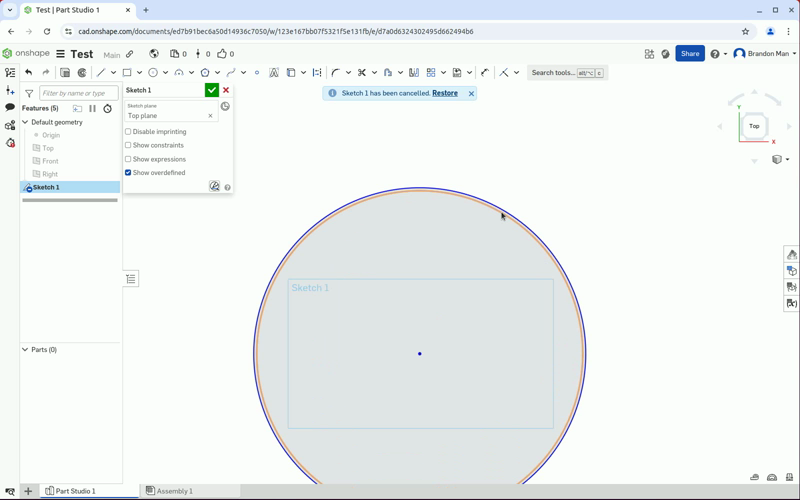
scroll(6)
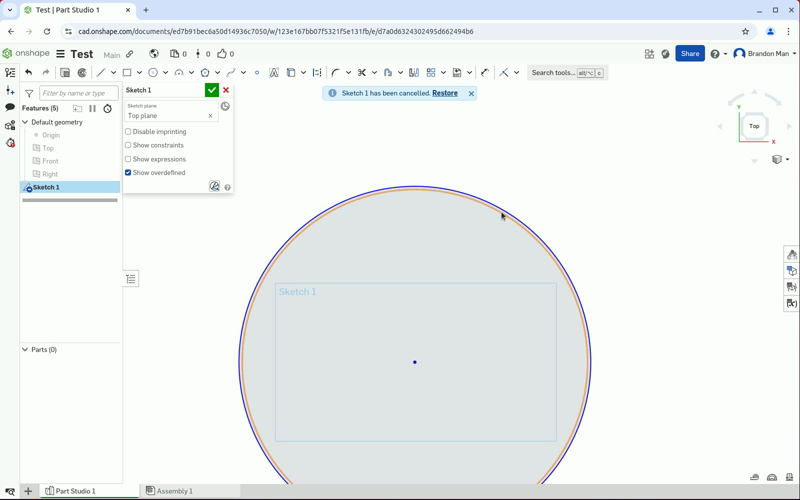
scroll(6)
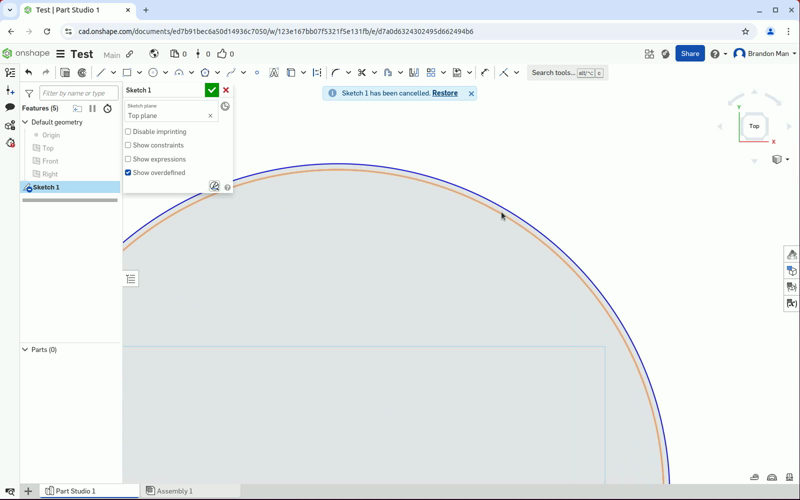
scroll(6)
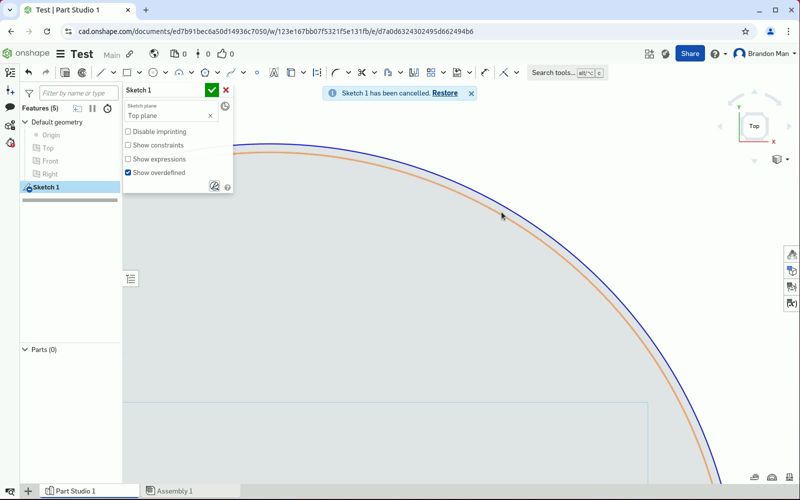
scroll(6)
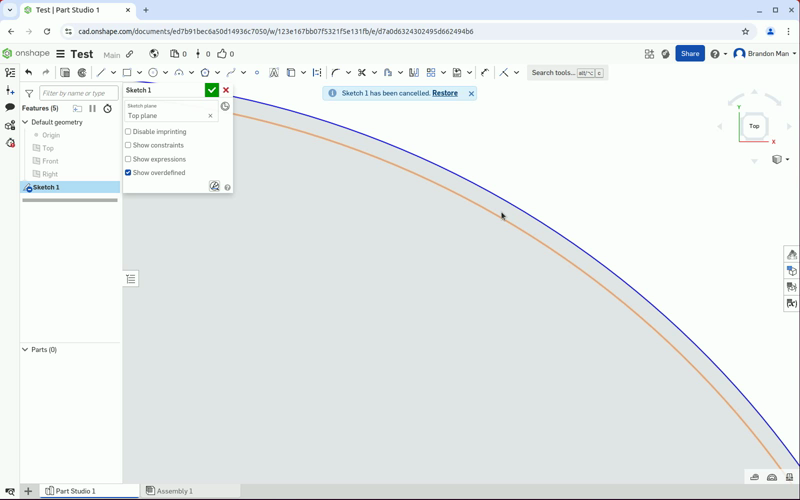
click(501, 211)
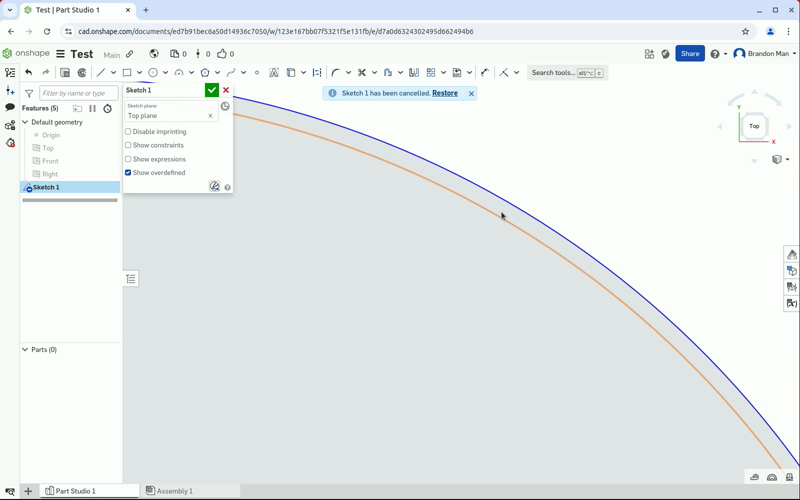
scroll(-6)
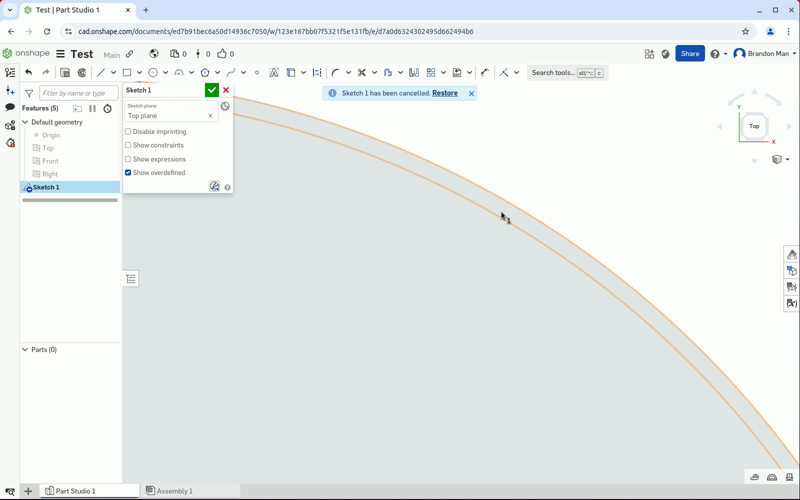
scroll(-6)
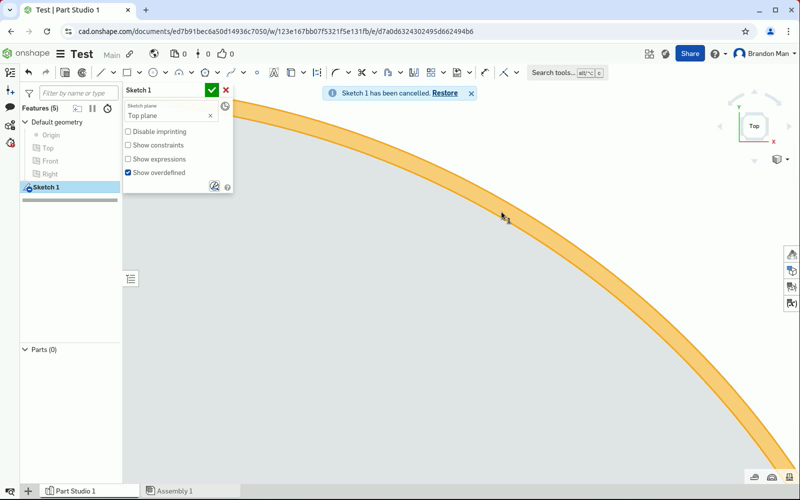
scroll(-6)
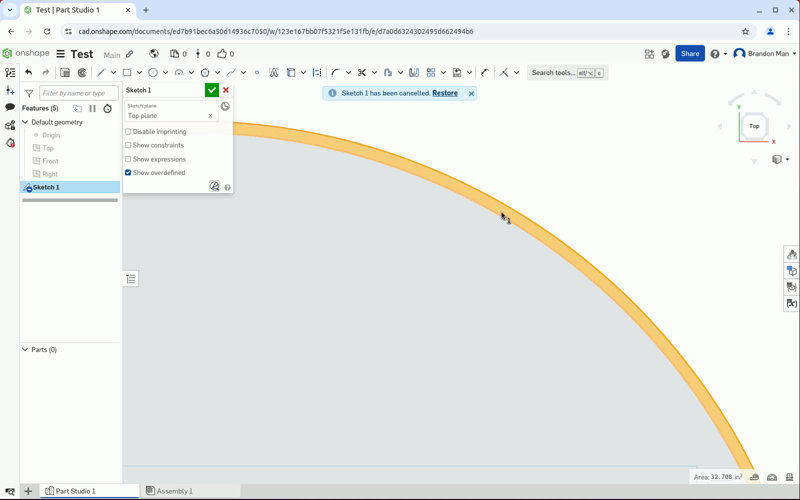
scroll(-6)
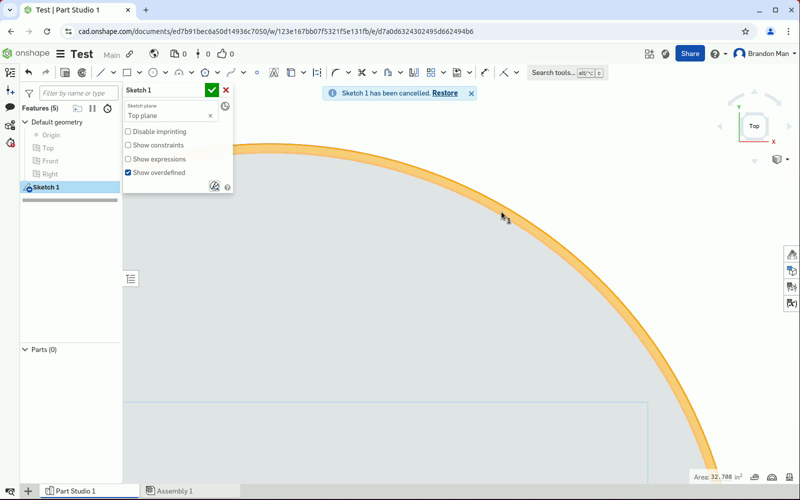
scroll(-6)
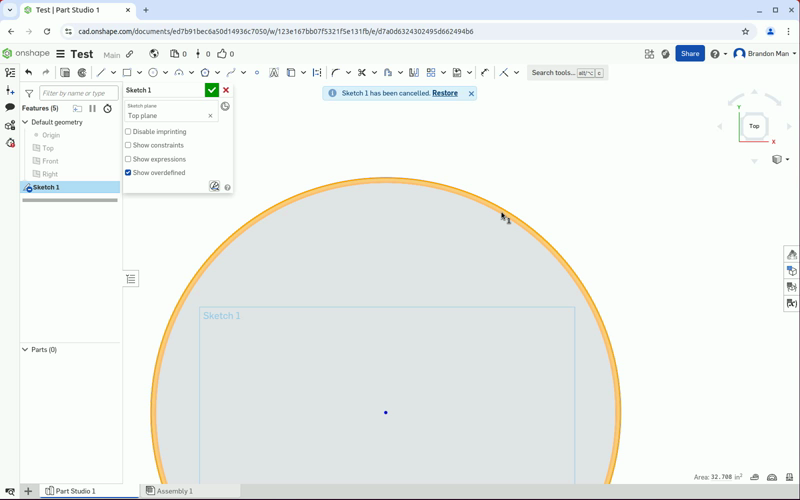
scroll(-6)
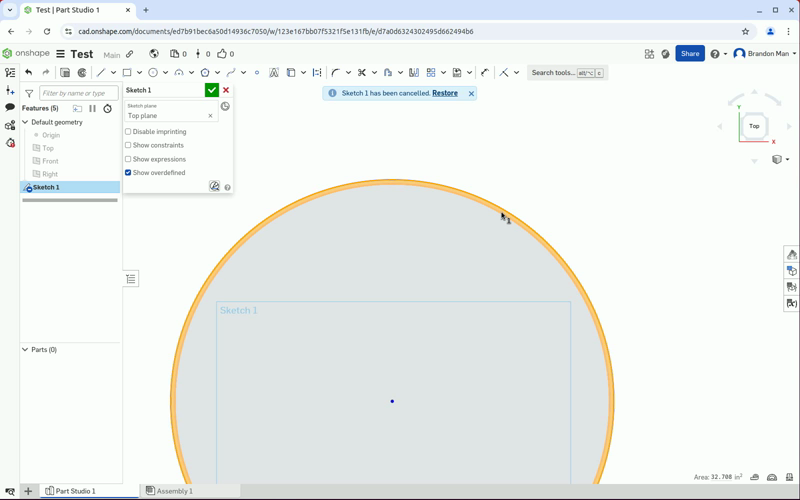
scroll(-6)
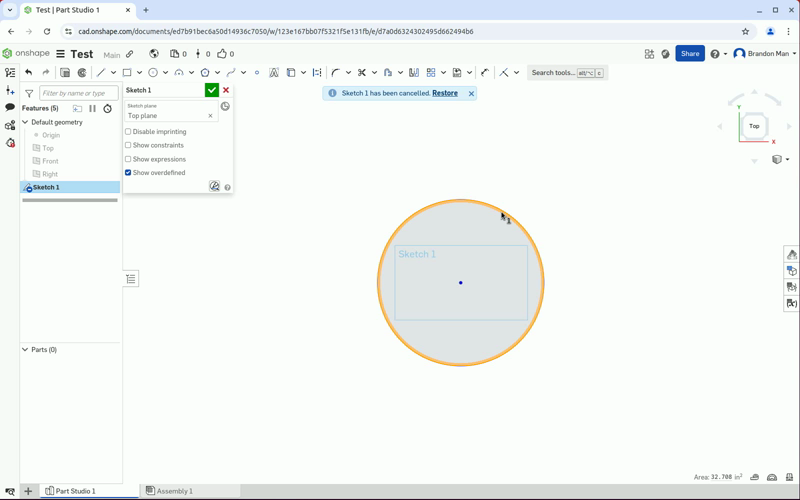
mouse_move(73, 352)
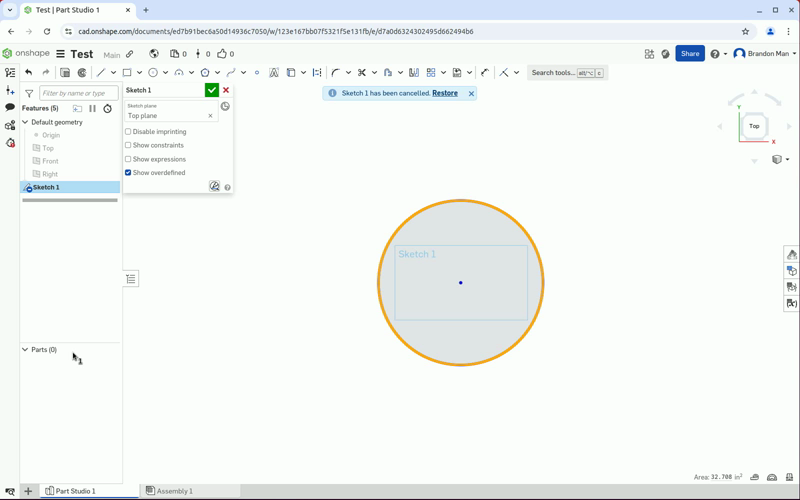
key(shift+y)
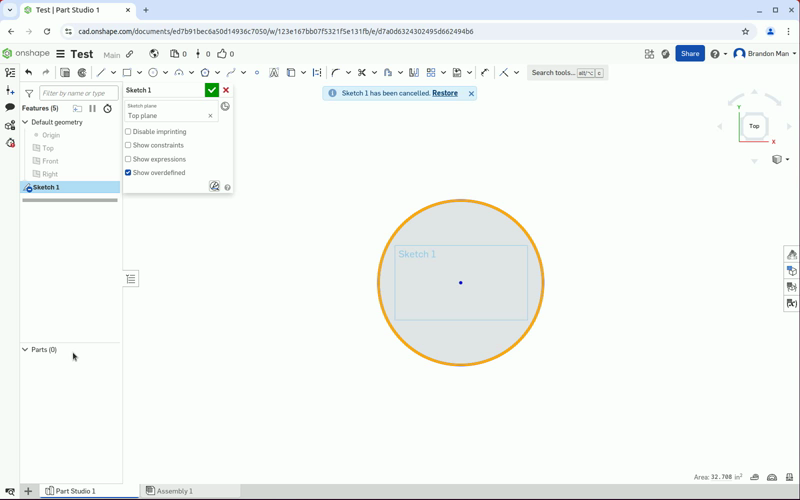
key(shift+e)
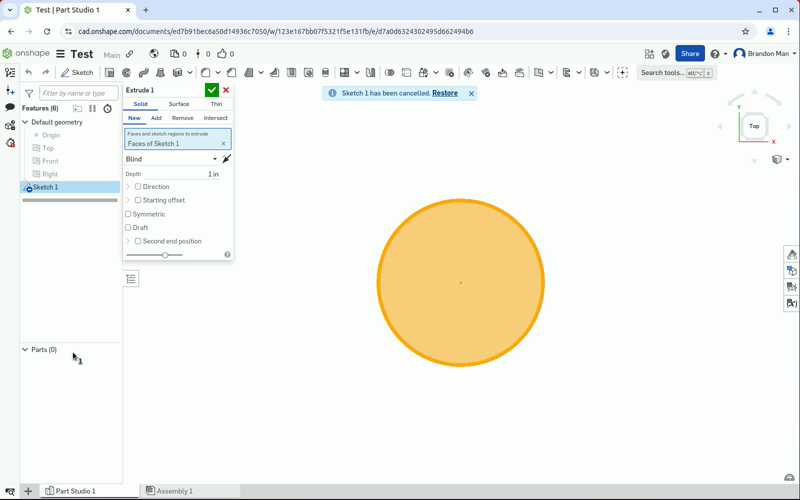
mouse_move(143, 106)
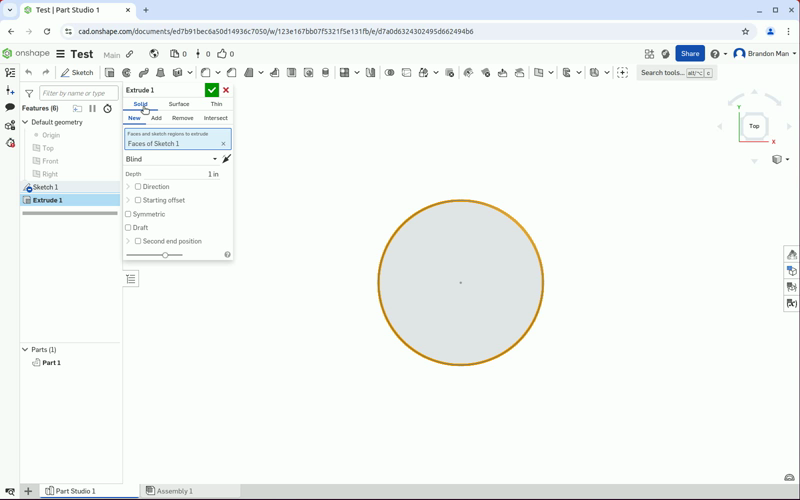
click(143, 106)
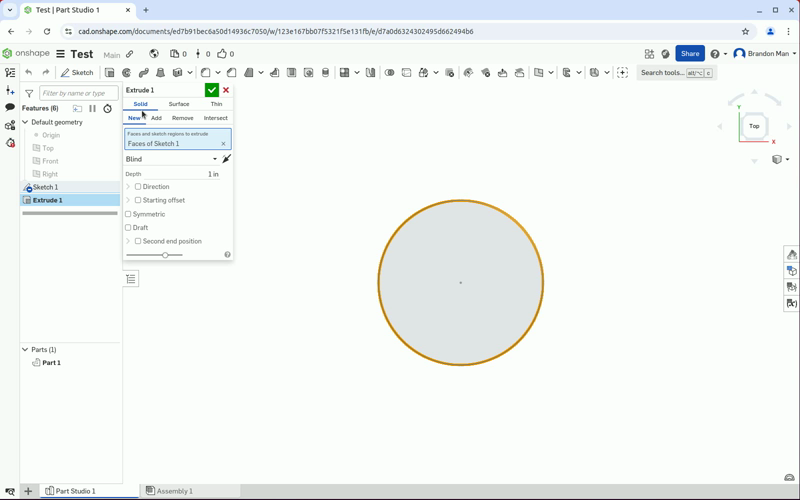
mouse_move(137, 120)
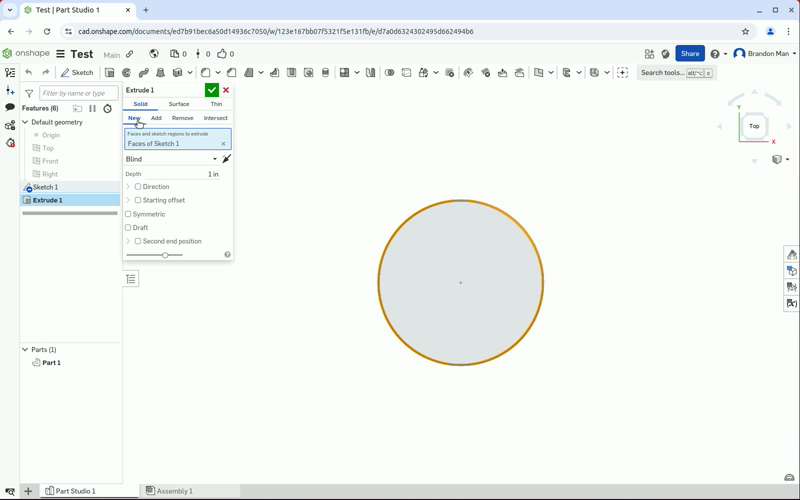
click(137, 120)
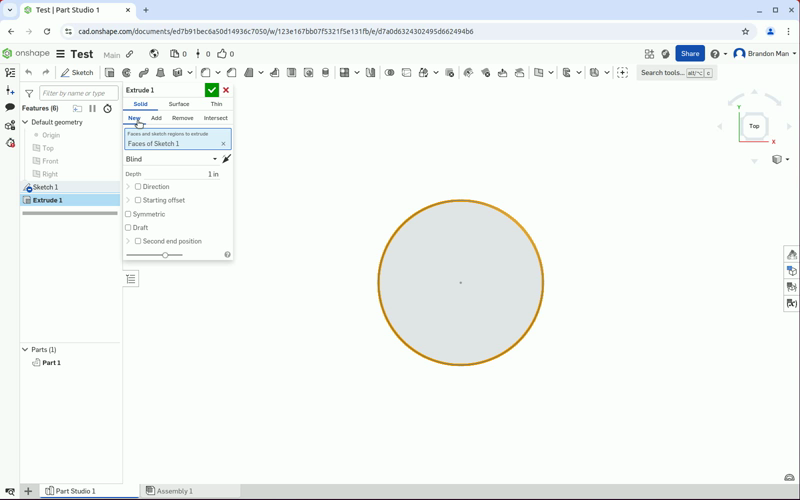
key(tab, 4)
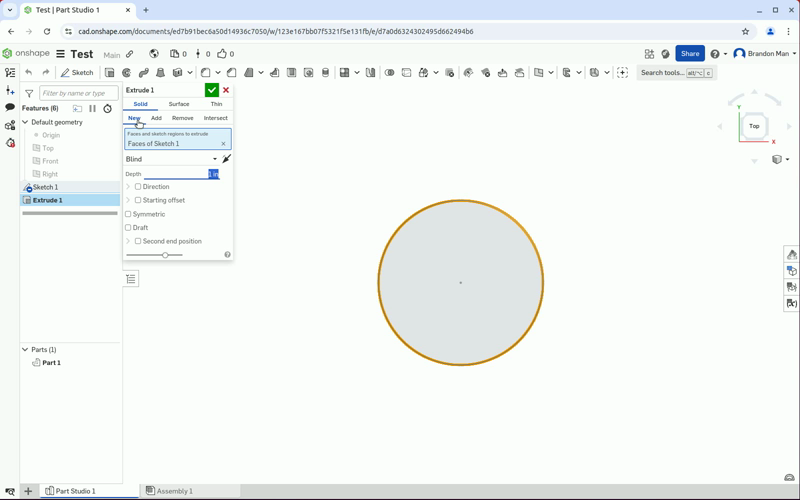
text(5.536)
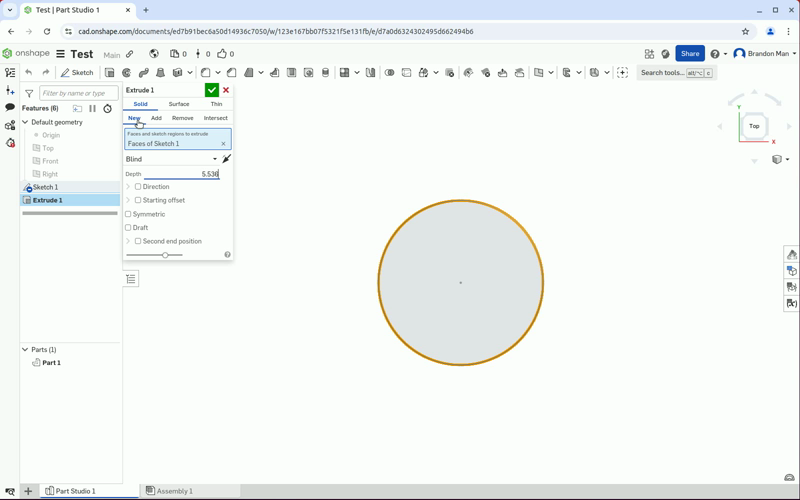
key(enter)
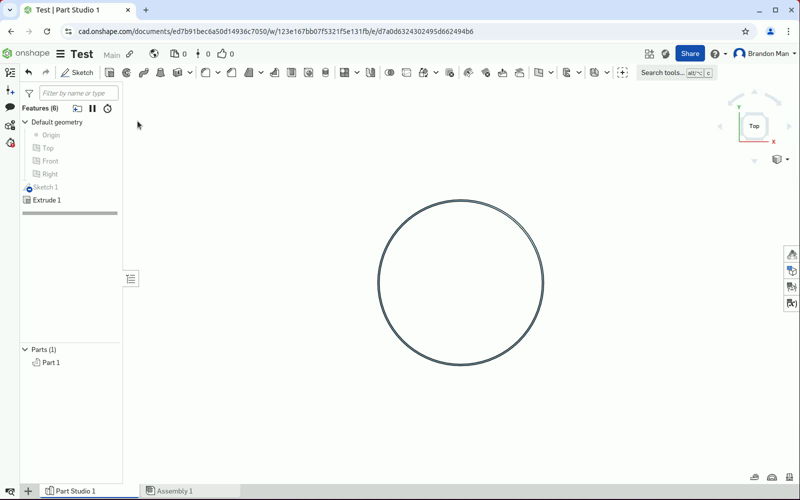
key(shift+h)
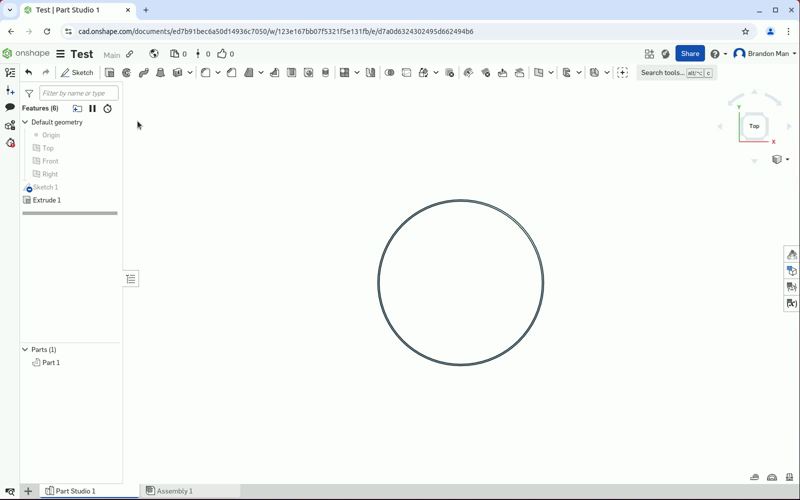
key(shift+h)
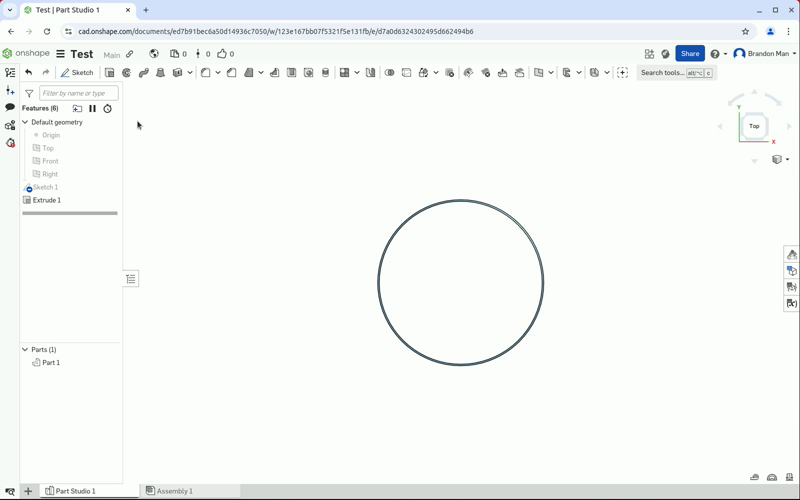
mouse_move(73, 189)
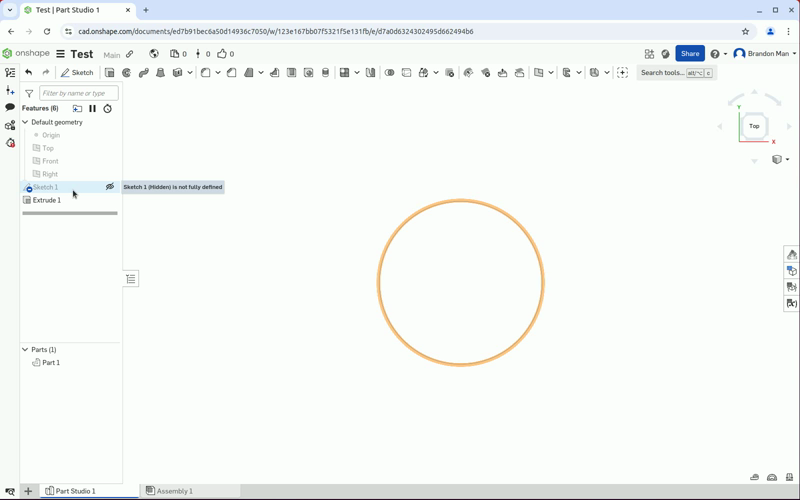
click(73, 189)
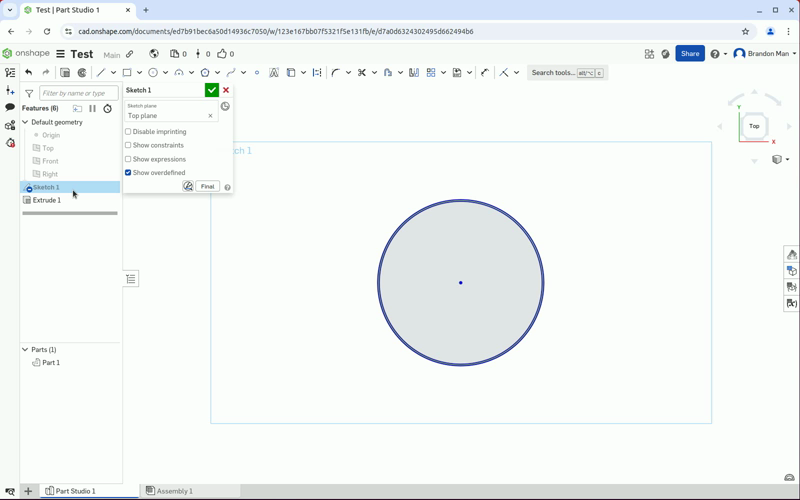
mouse_move(229, 92)
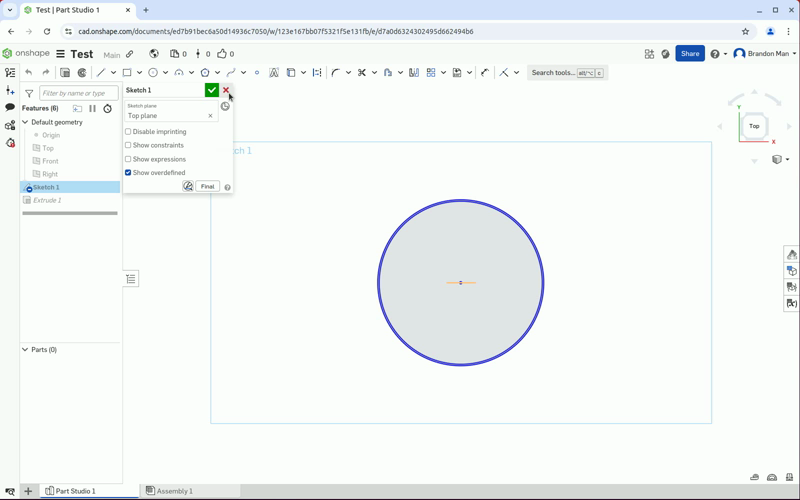
click(229, 92)
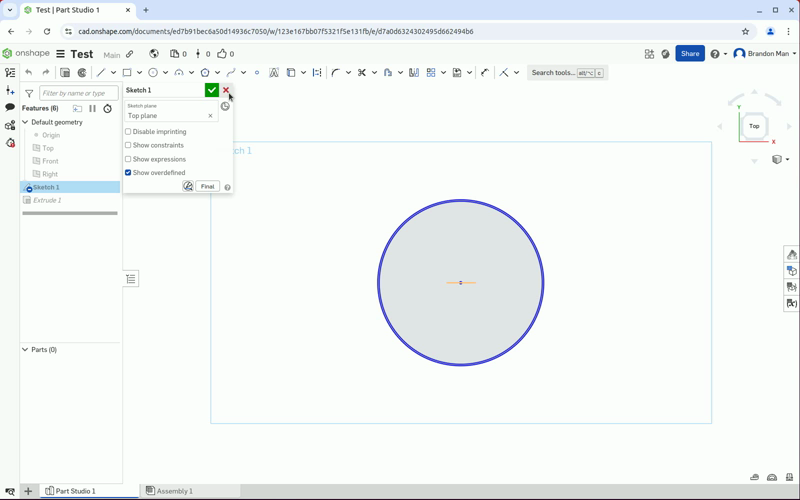
key(shift+s)
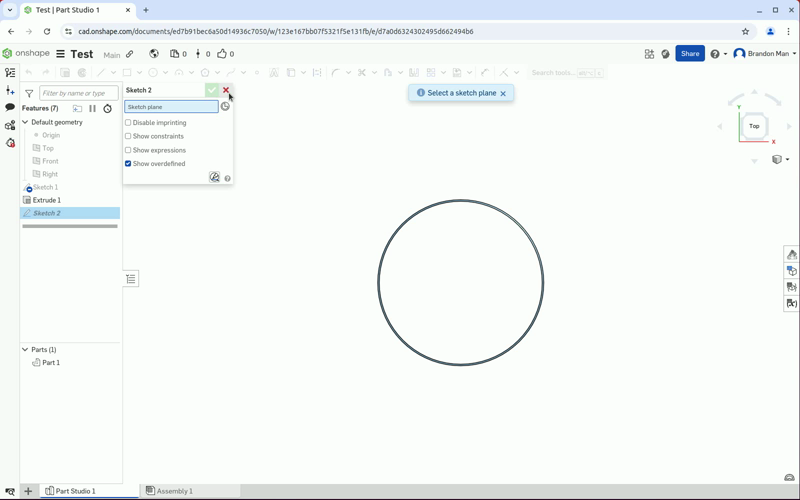
mouse_move(73, 150)
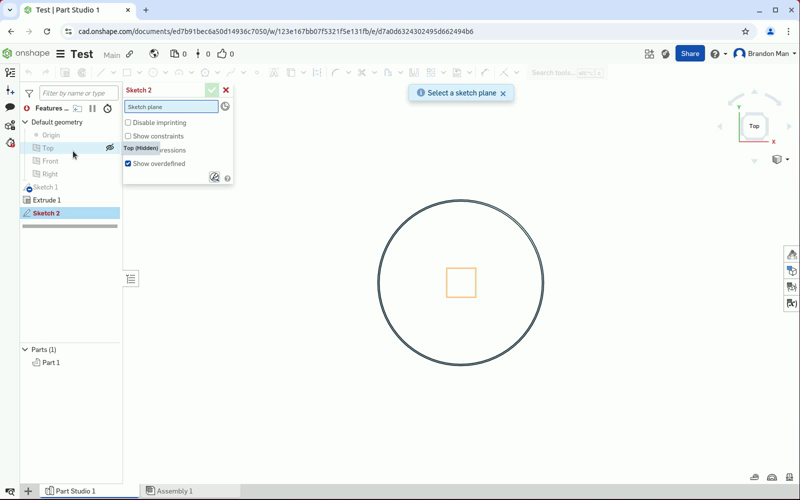
click(73, 150)
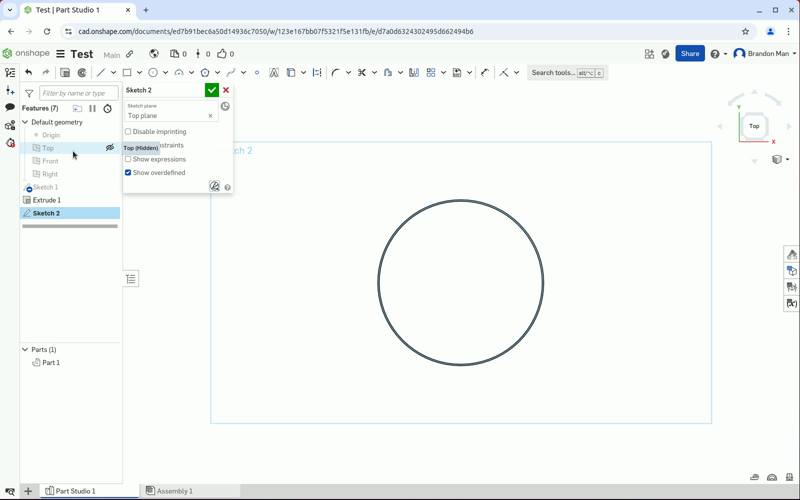
mouse_move(73, 352)
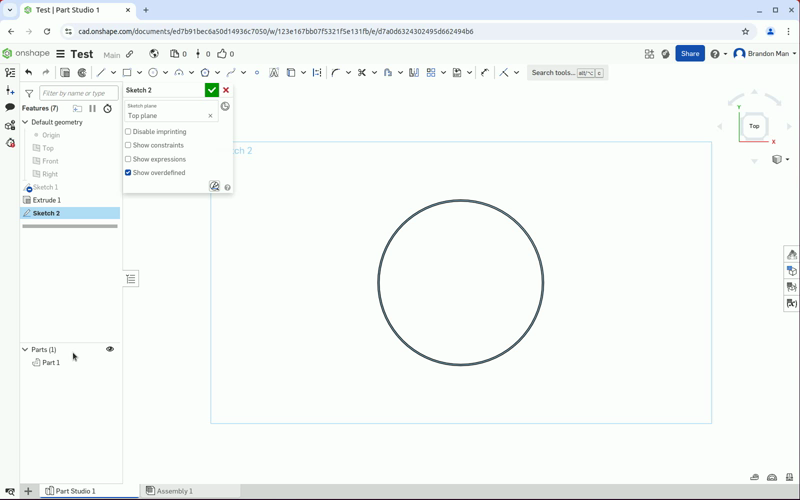
key(y)
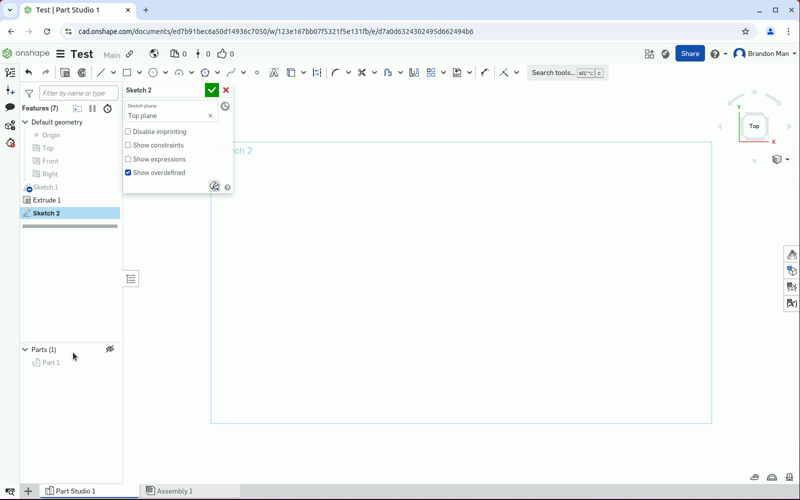
key(c)
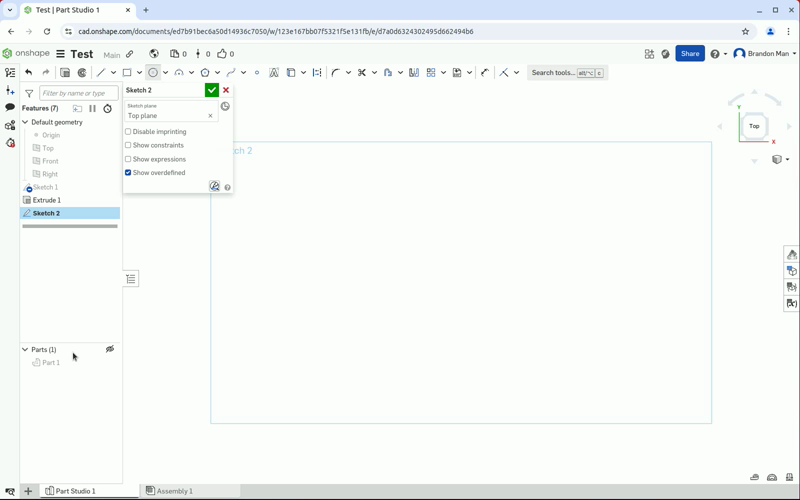
key_down(shift)
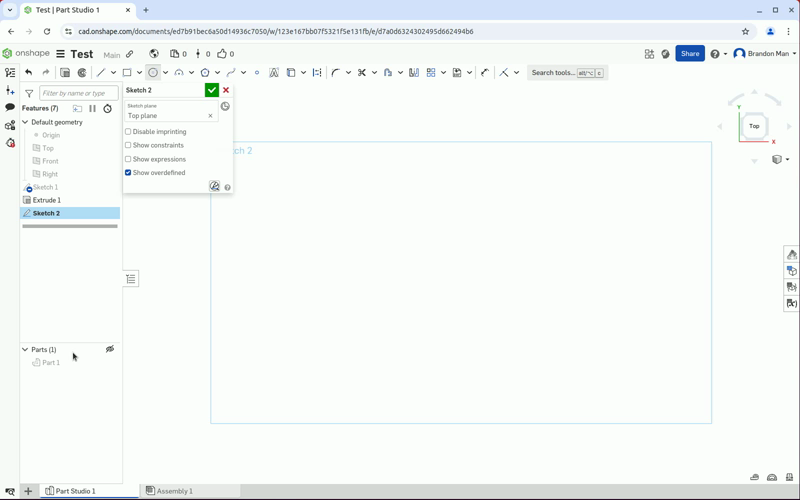
mouse_move(461, 282)
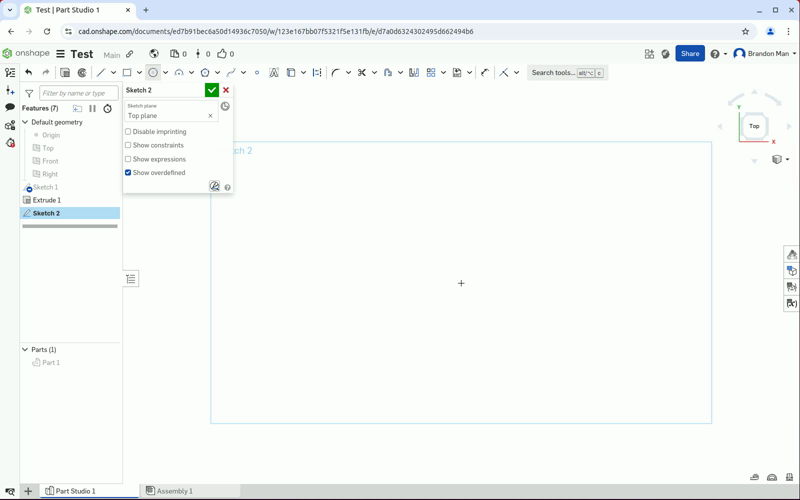
click(461, 282)
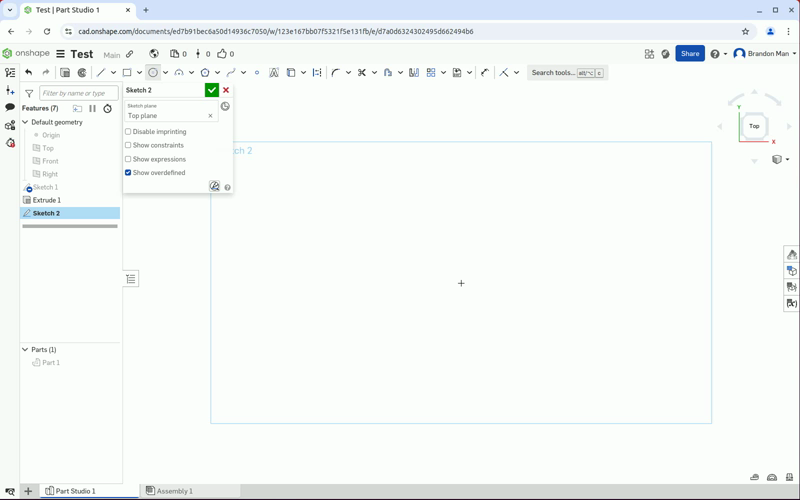
key_up(shift)
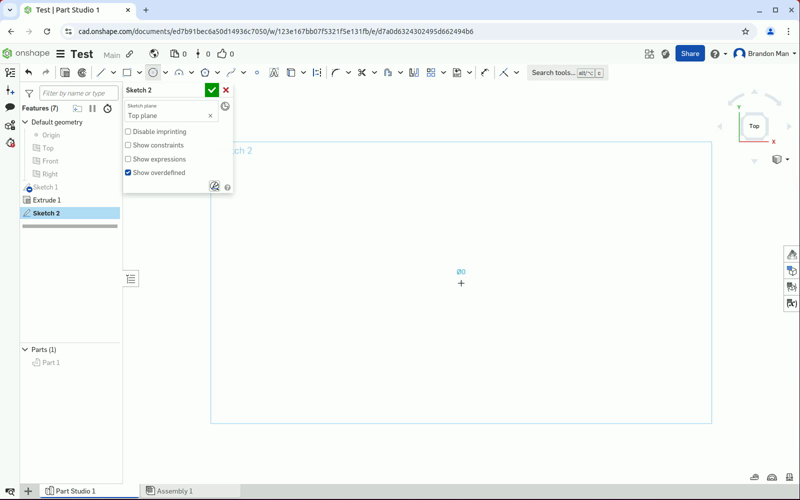
mouse_move(543, 282)
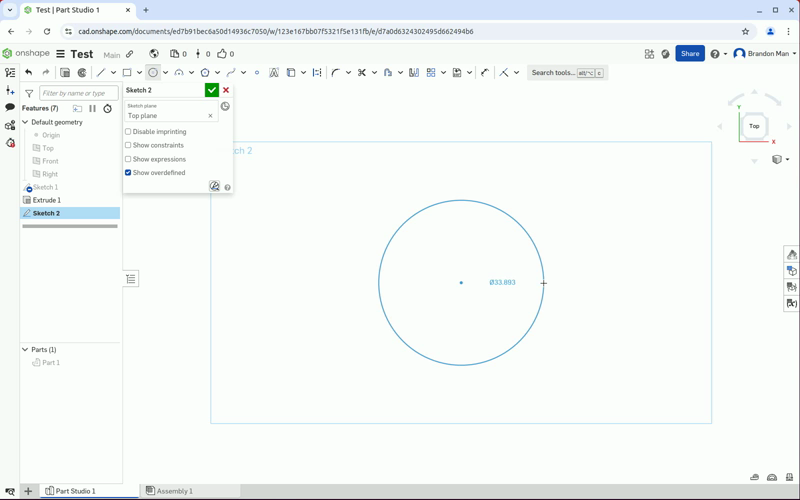
click(543, 282)
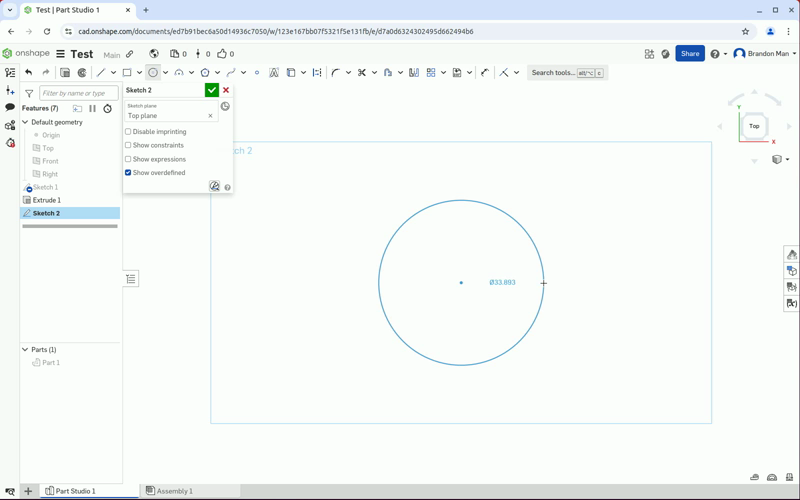
key(esc)
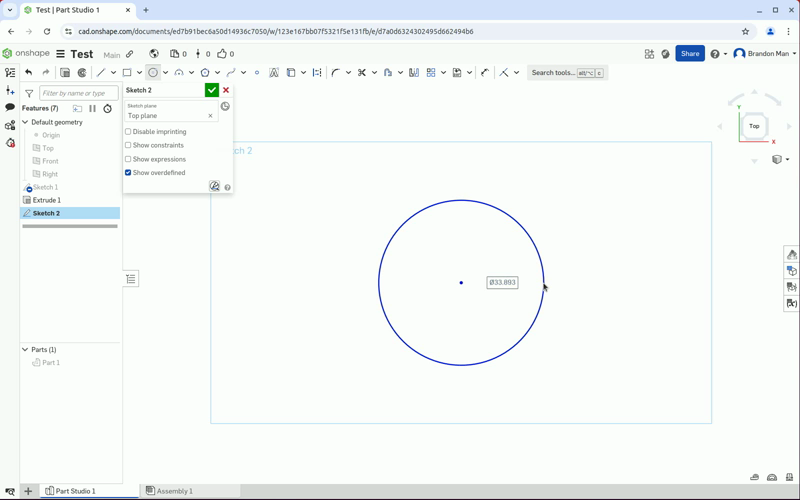
mouse_move(460, 348)
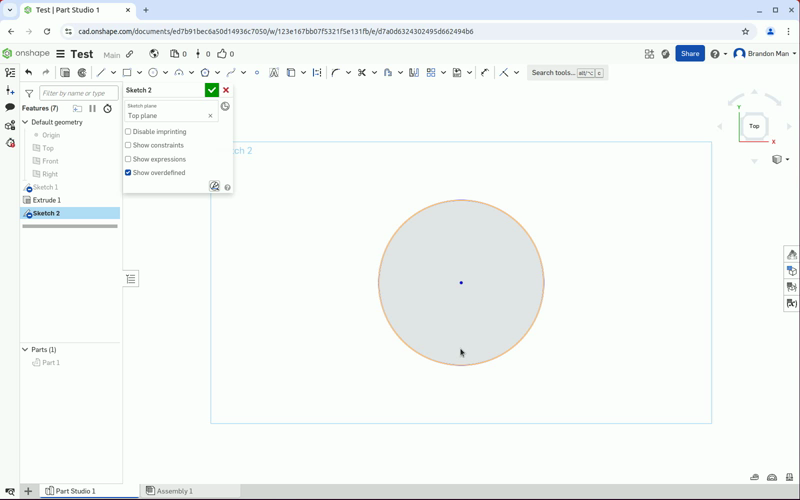
click(460, 348)
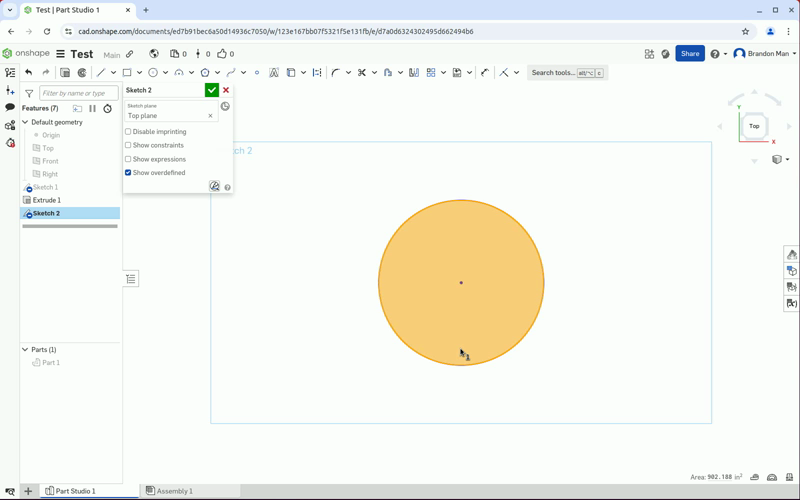
mouse_move(73, 352)
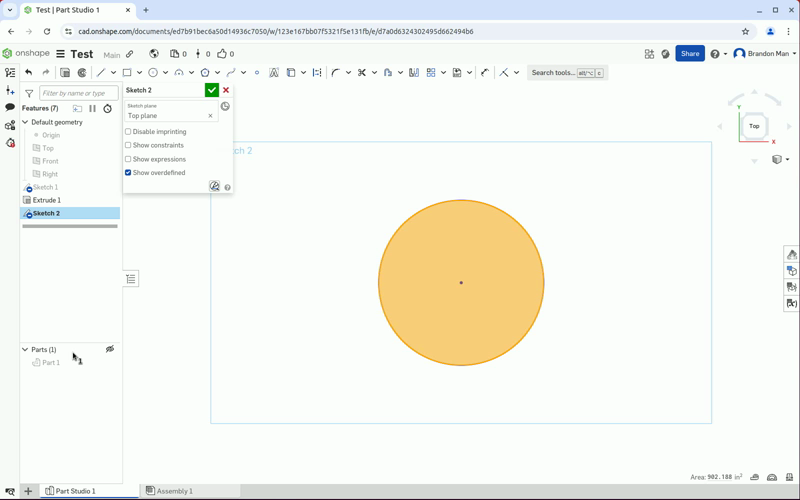
key(shift+y)
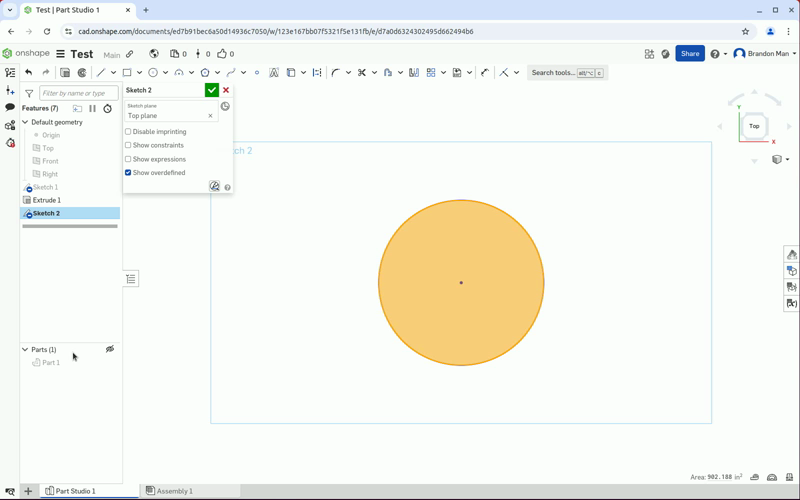
key(shift+e)
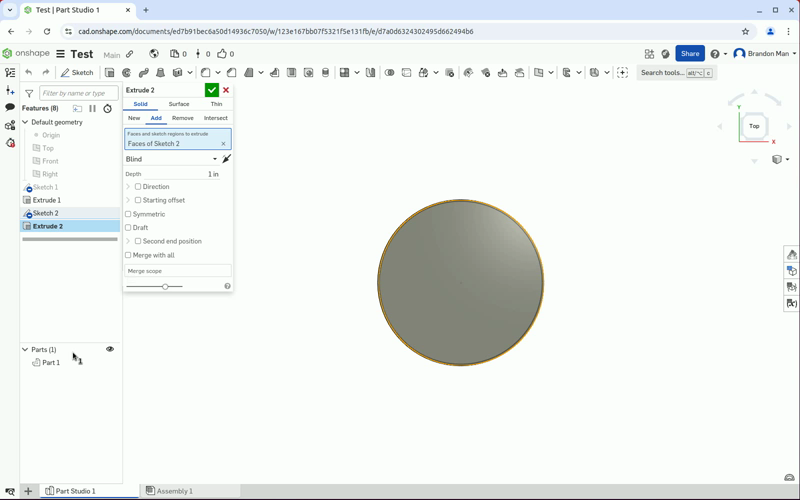
mouse_move(143, 106)
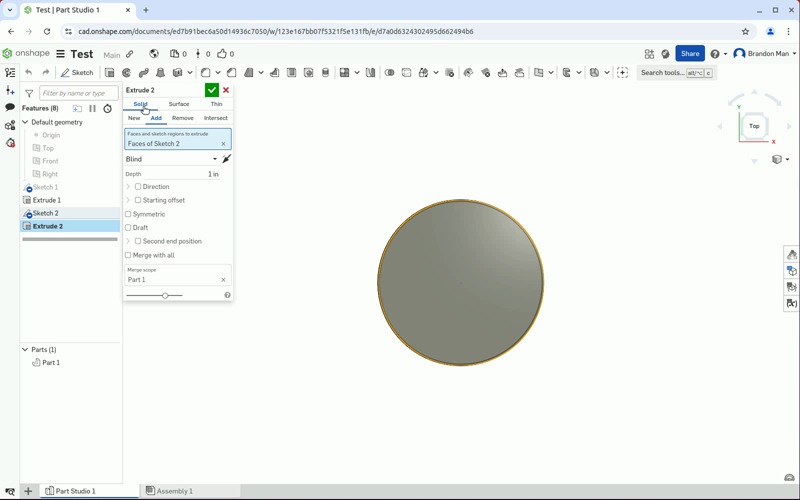
click(143, 106)
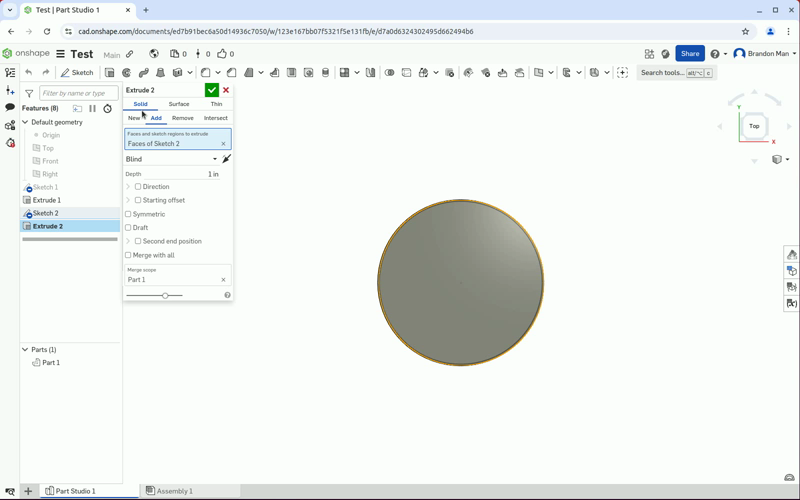
mouse_move(137, 120)
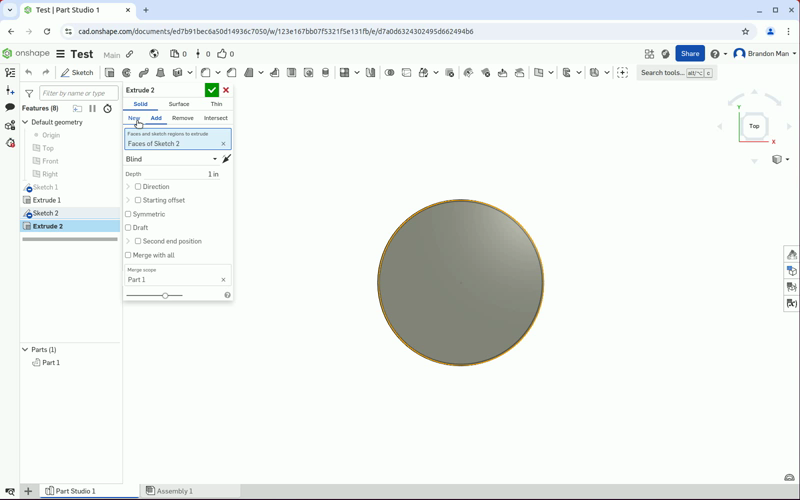
click(137, 120)
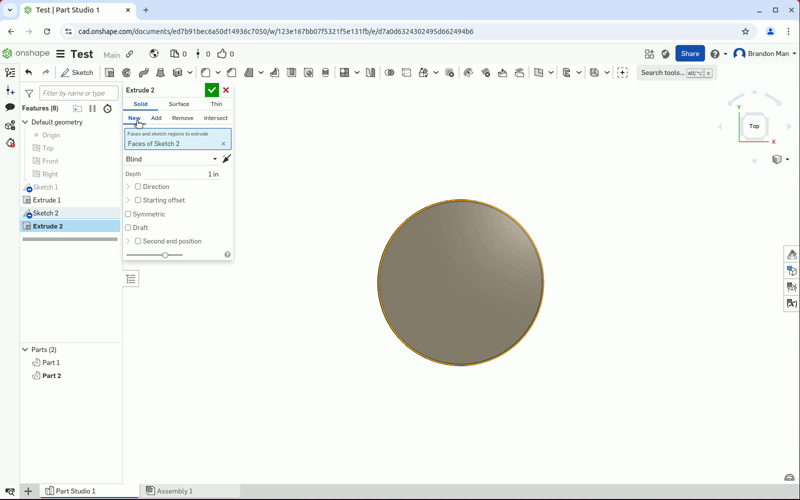
key(tab, 4)
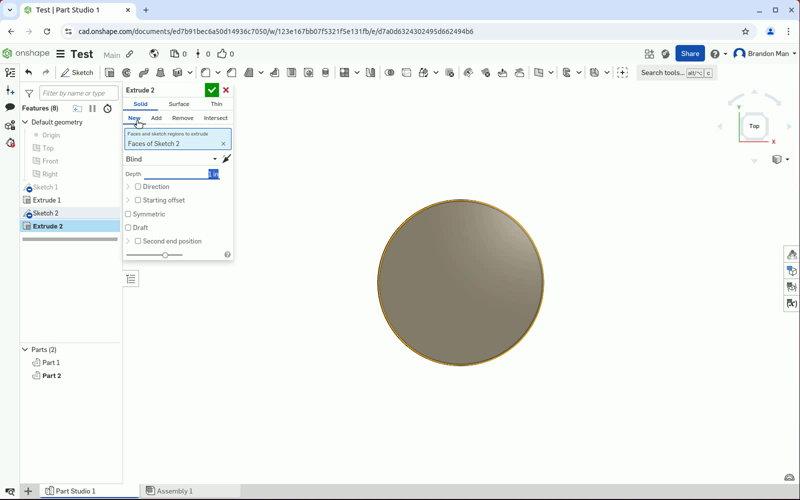
text(5.777)
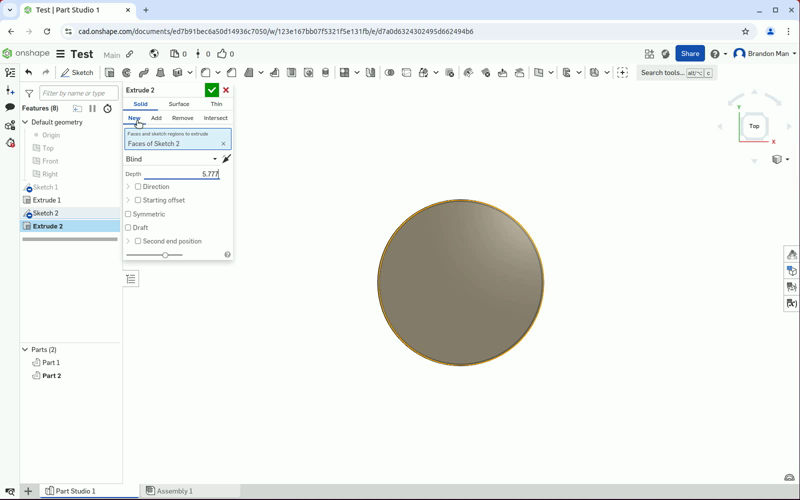
key(enter)
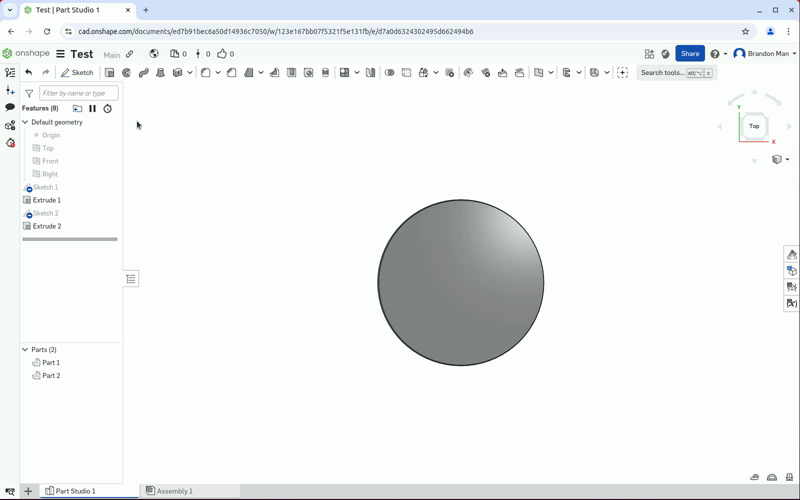
key(shift+h)
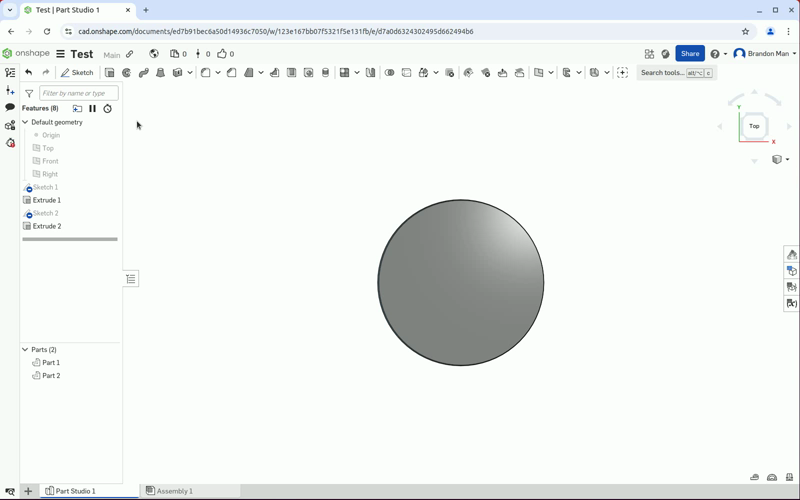
key(shift+h)
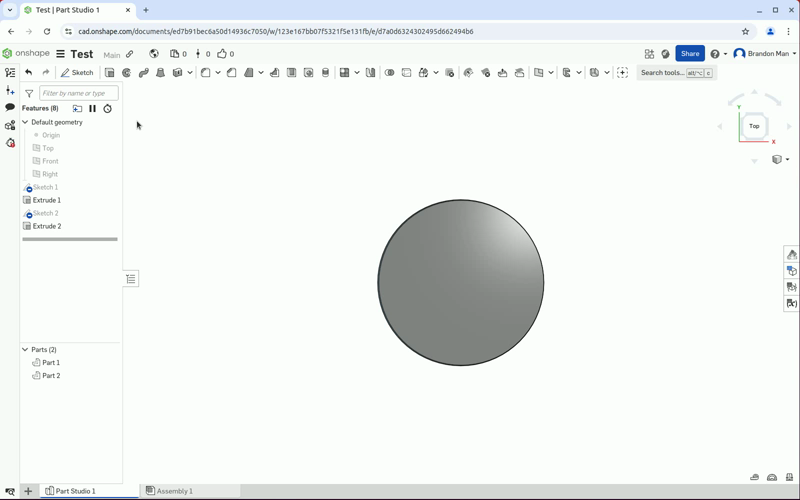
mouse_move(73, 189)
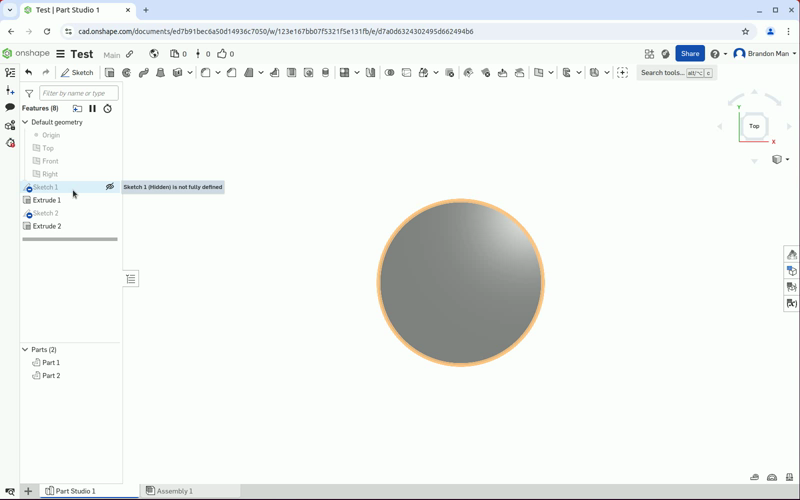
click(73, 189)
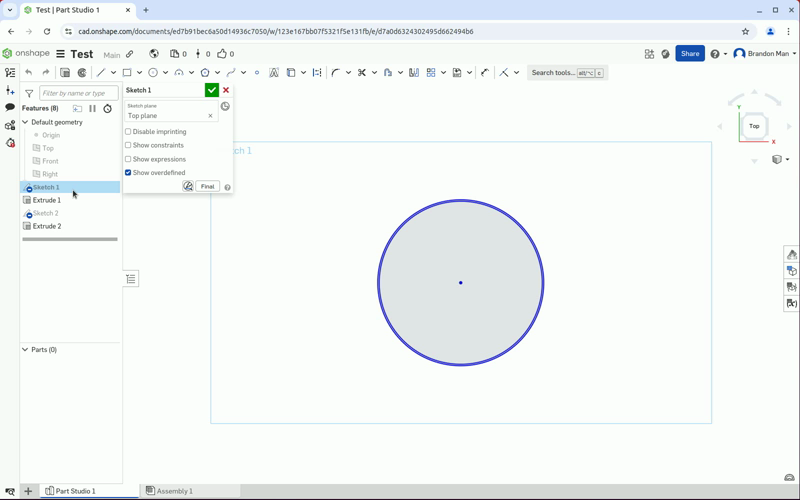
mouse_move(229, 92)
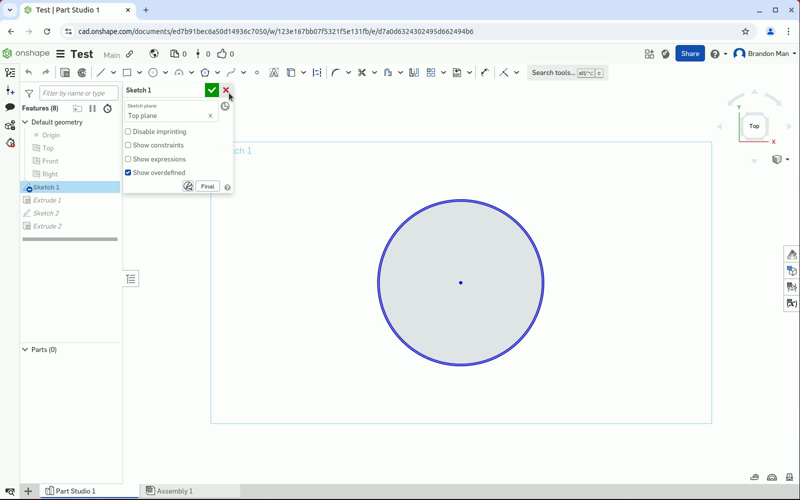
click(229, 92)
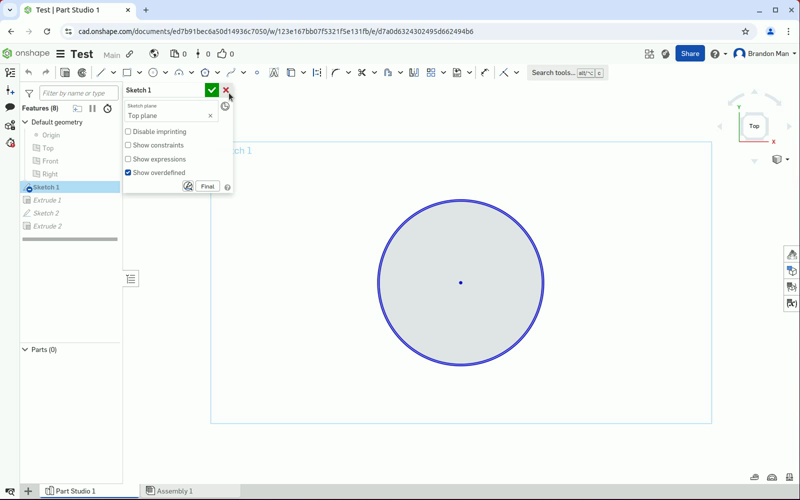
key(shift+s)
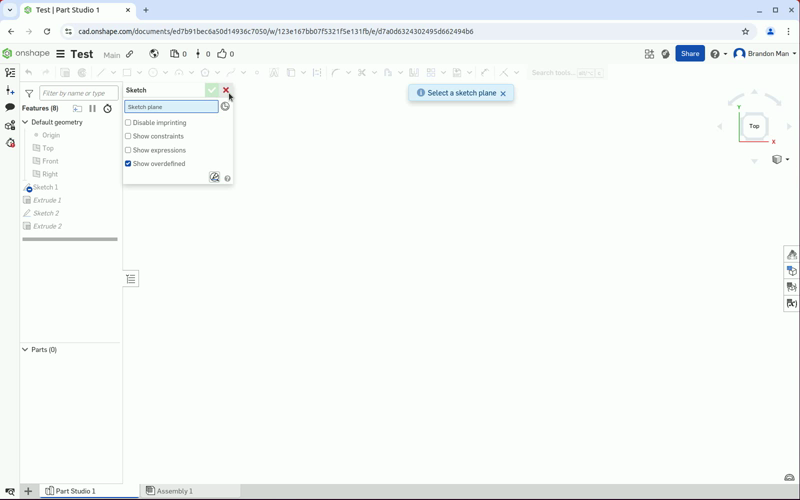
mouse_move(73, 150)
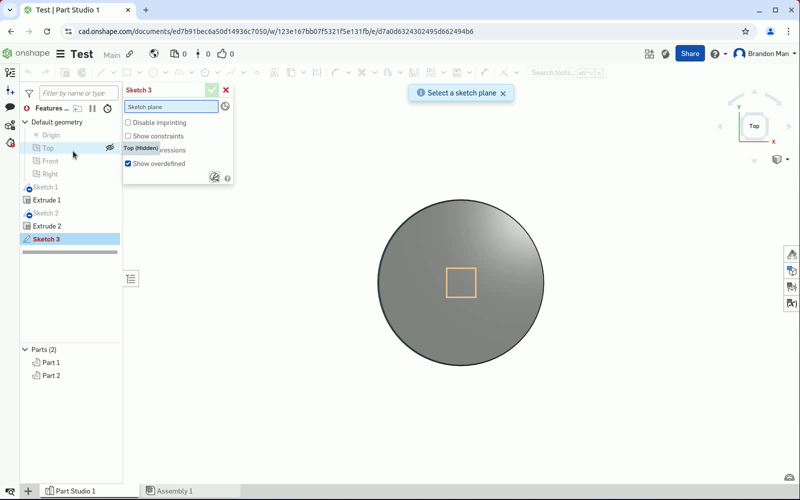
click(73, 150)
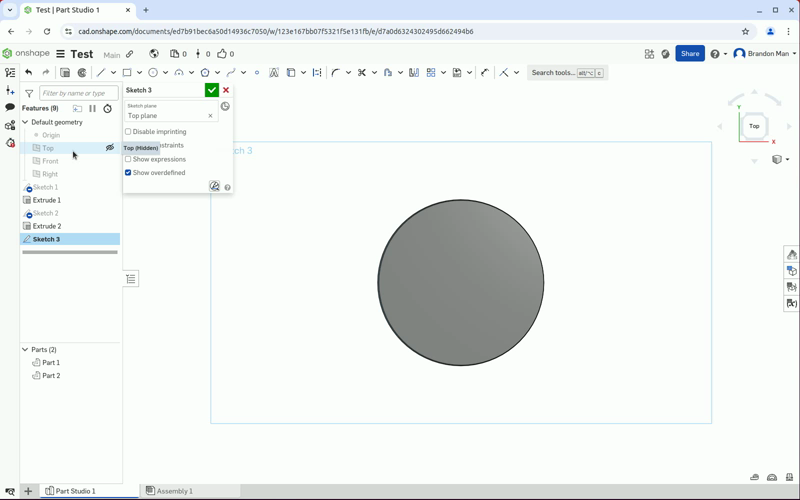
mouse_move(73, 352)
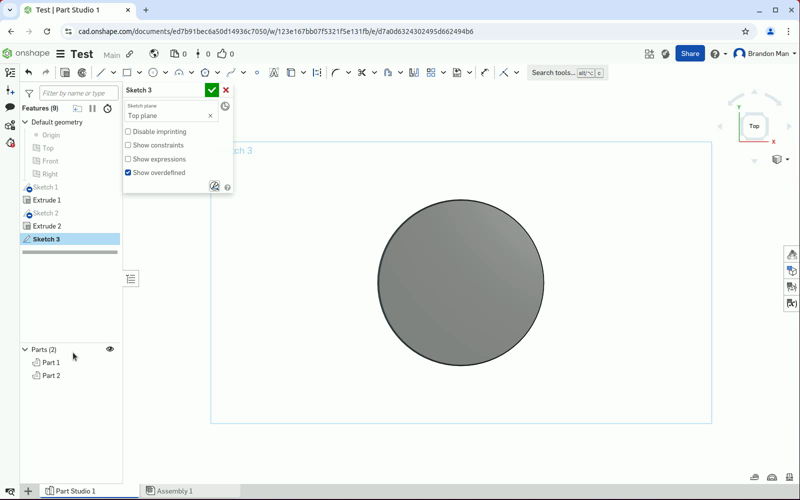
key(y)
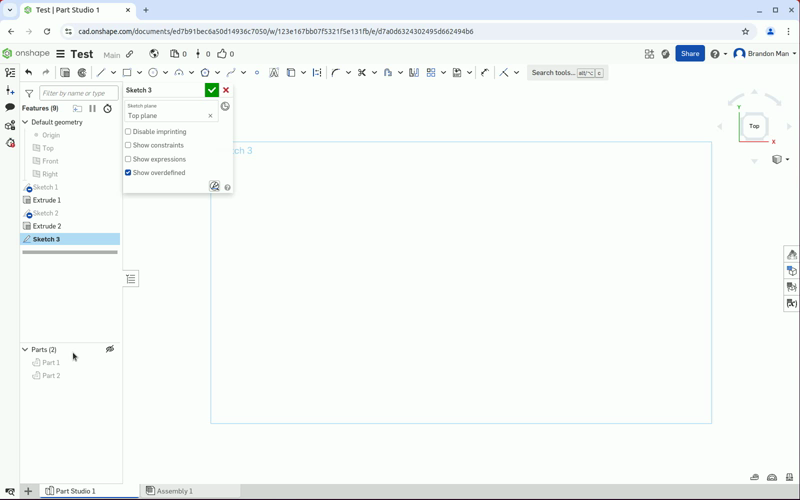
key(l)
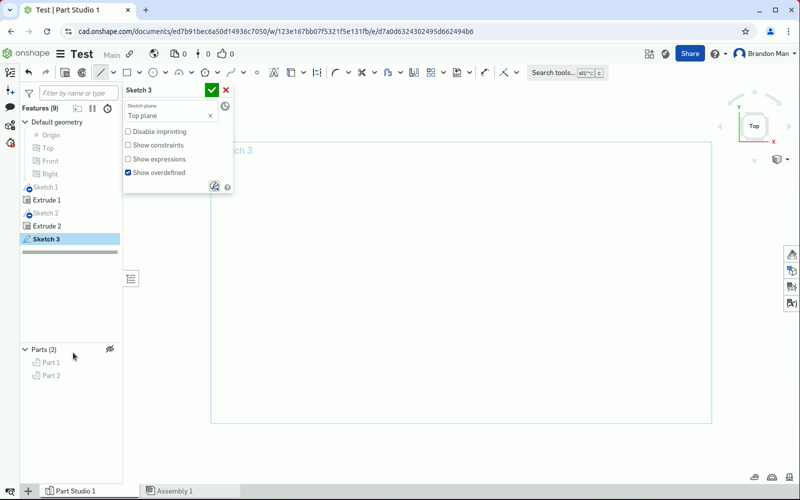
key_down(shift)
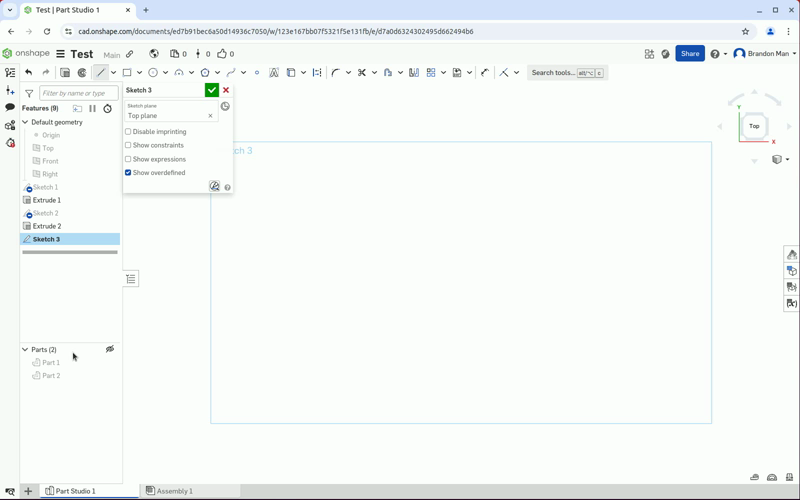
mouse_move(348, 395)
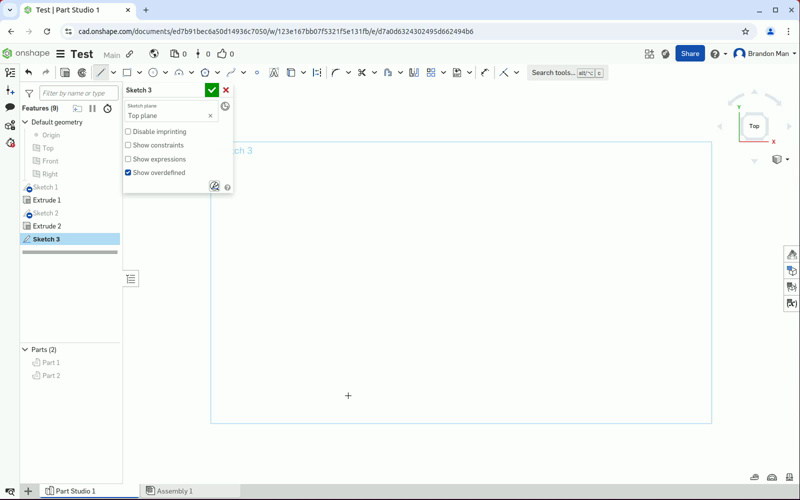
click(348, 395)
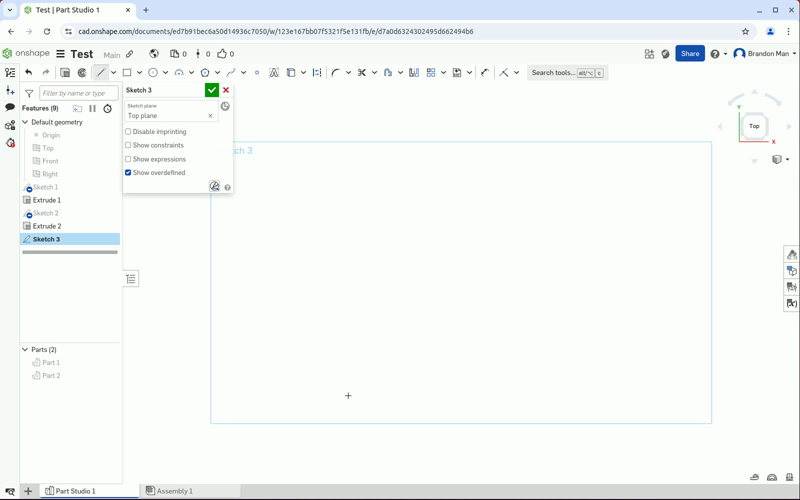
key_up(shift)
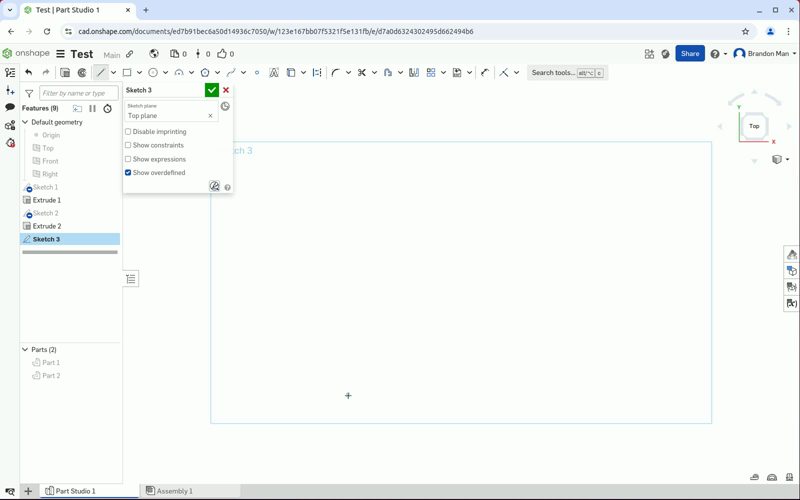
key_down(shift)
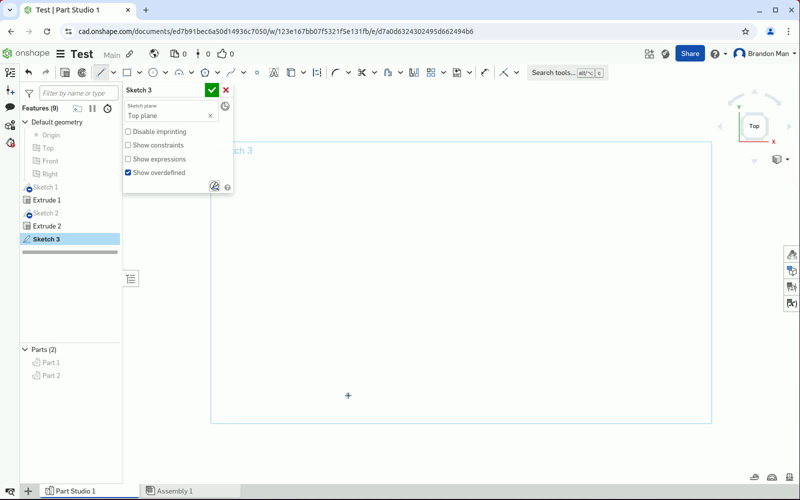
mouse_move(572, 395)
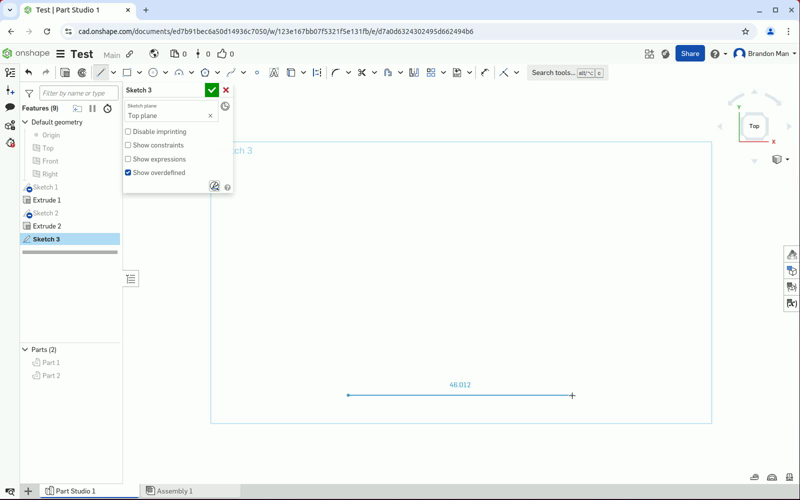
click(572, 395)
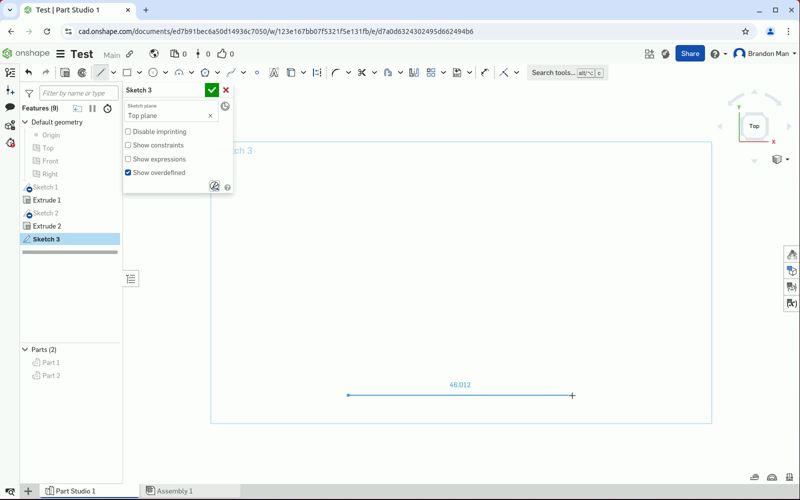
key_up(shift)
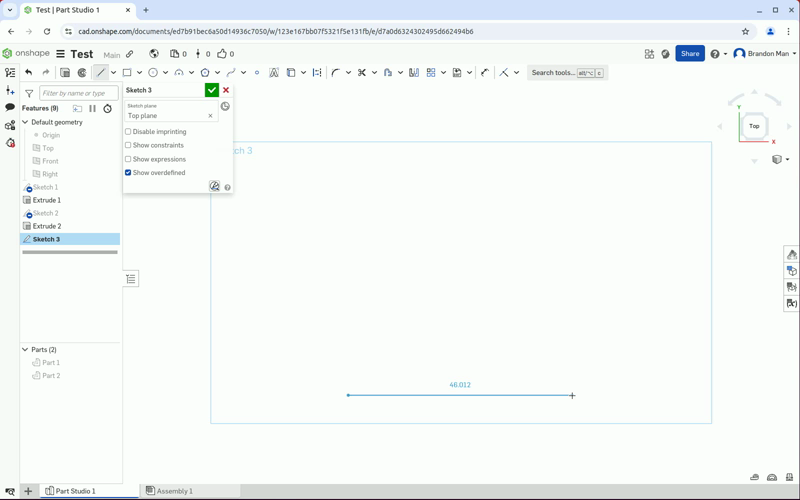
key_down(shift)
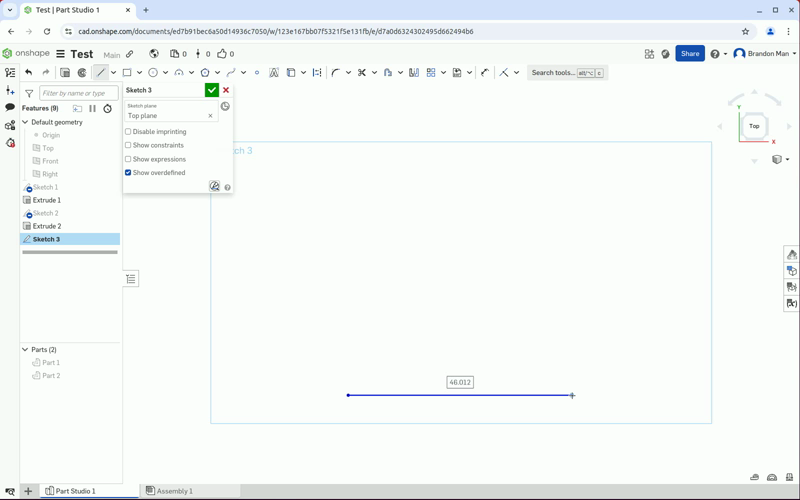
mouse_move(572, 171)
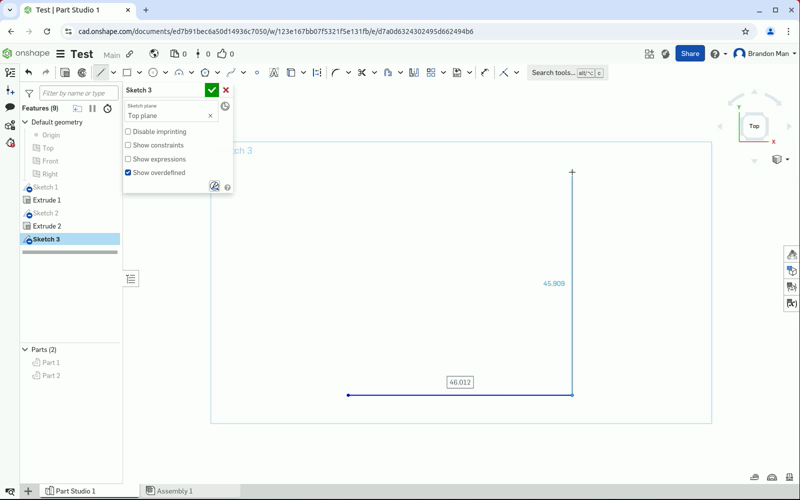
click(572, 171)
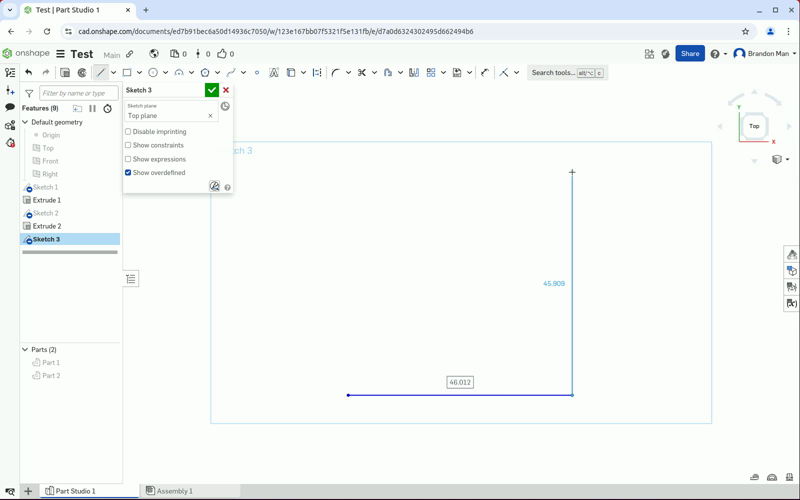
key_up(shift)
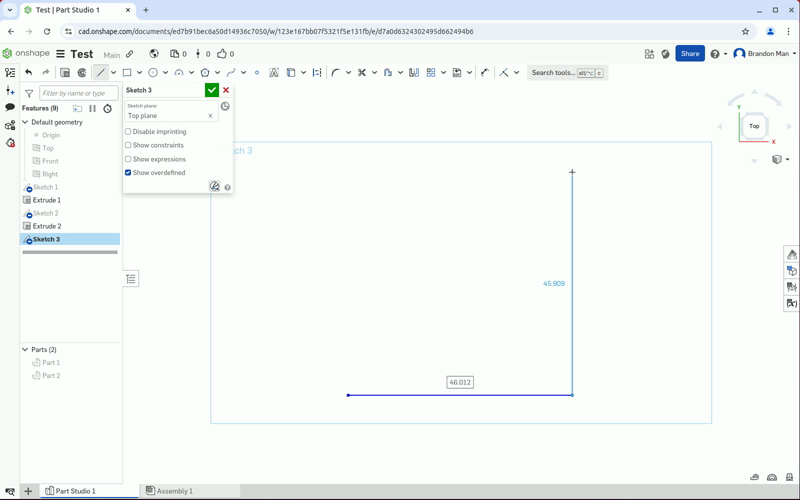
key_down(shift)
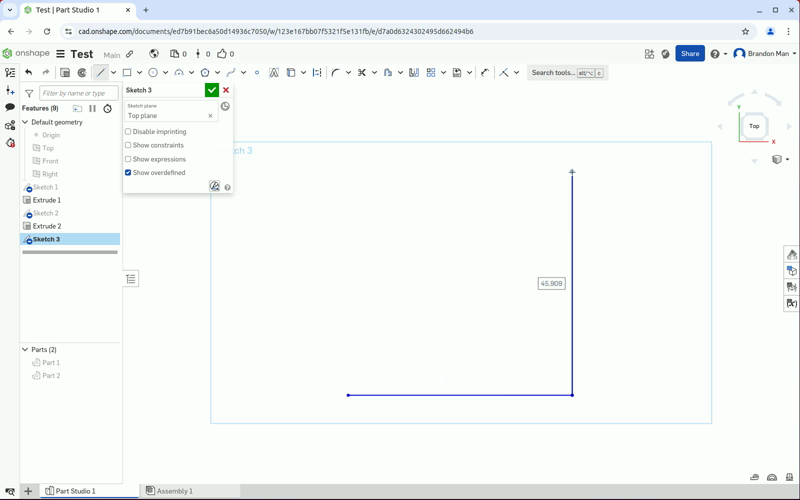
mouse_move(348, 171)
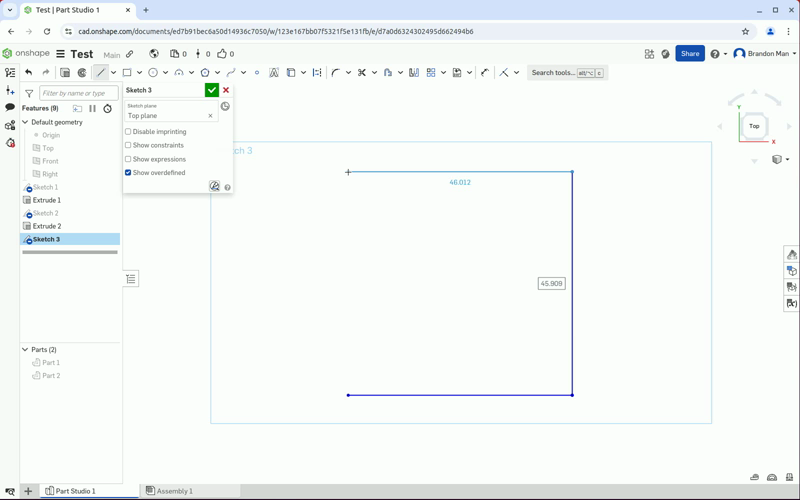
click(348, 171)
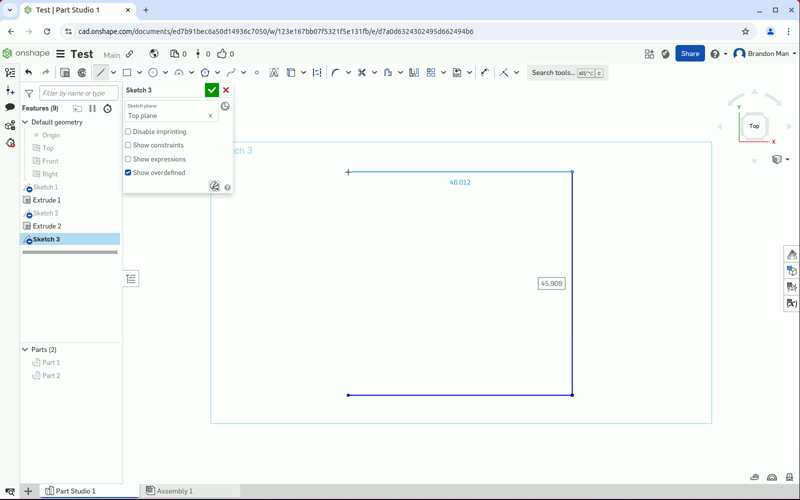
key_up(shift)
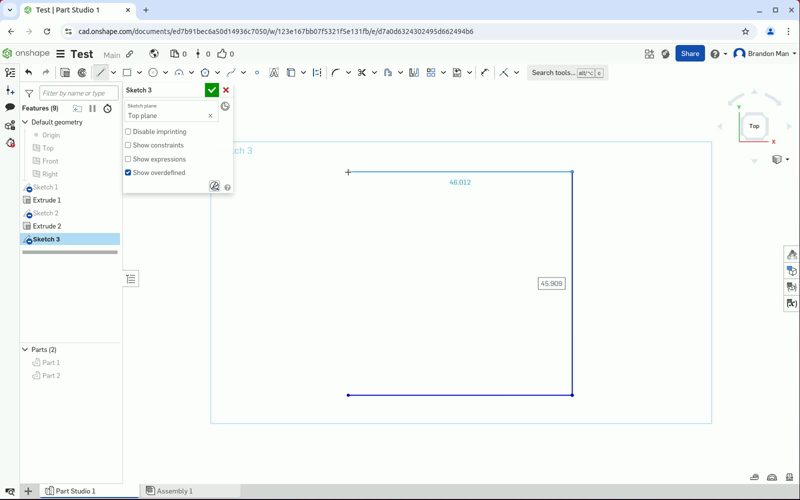
key_down(shift)
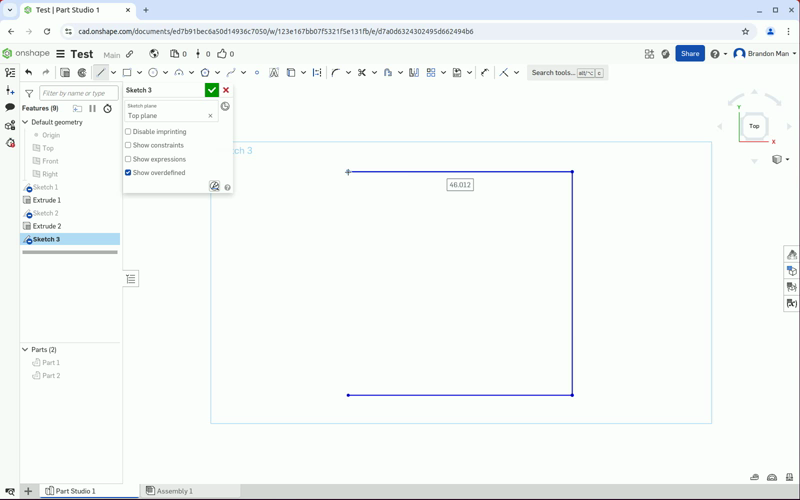
mouse_move(348, 395)
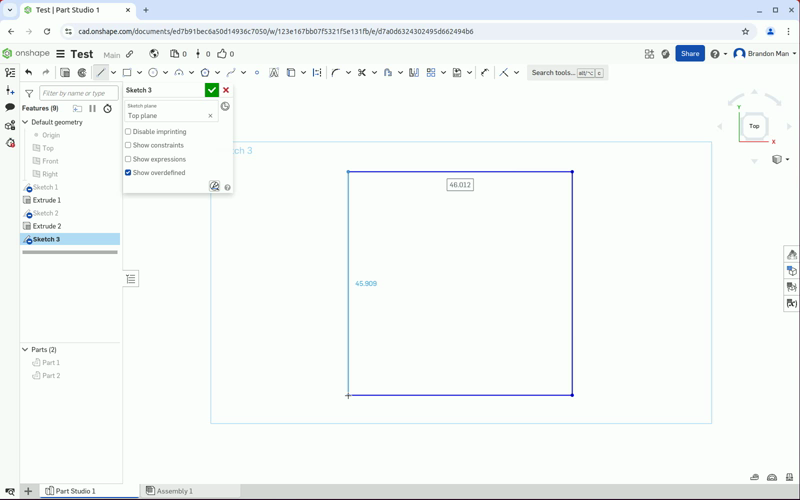
key_up(shift)
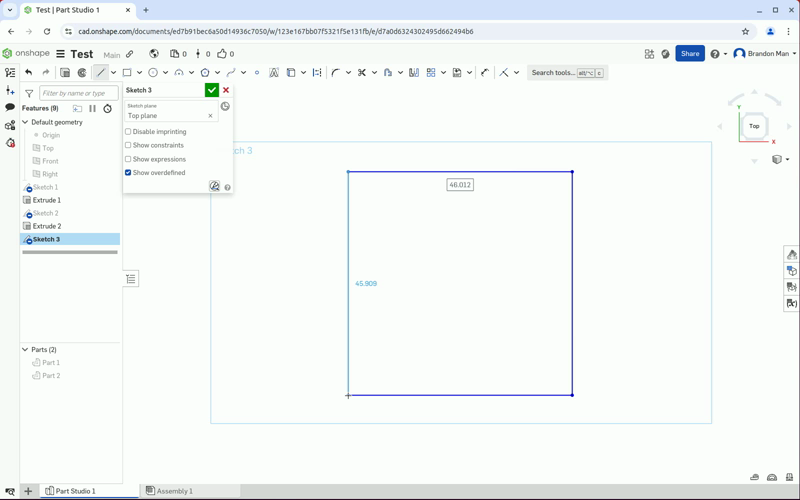
click(348, 395)
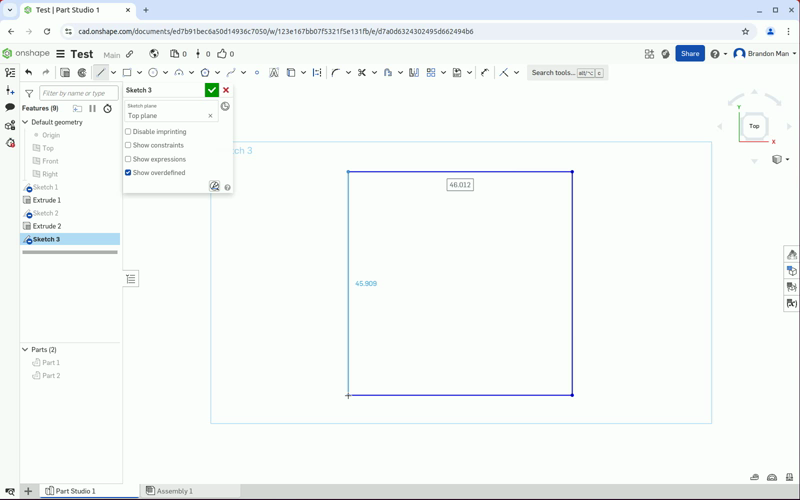
key(esc)
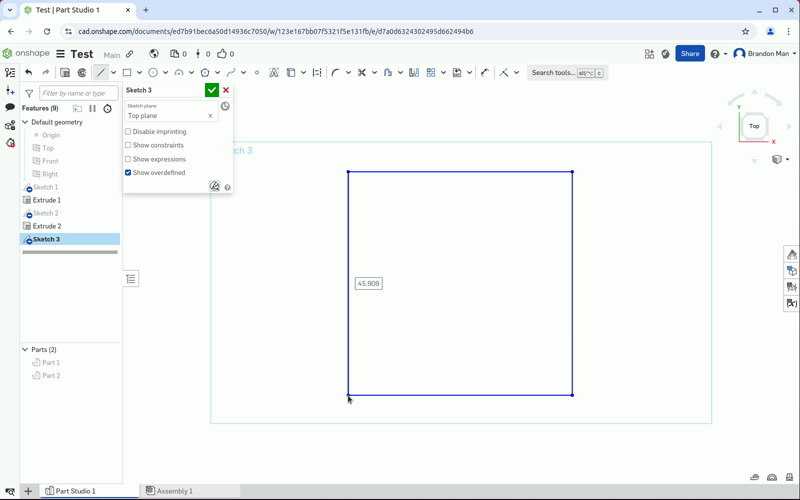
key(c)
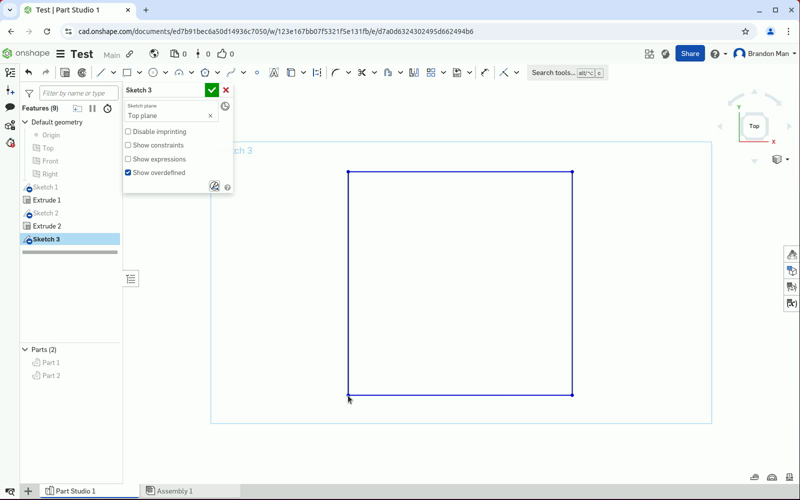
key_down(shift)
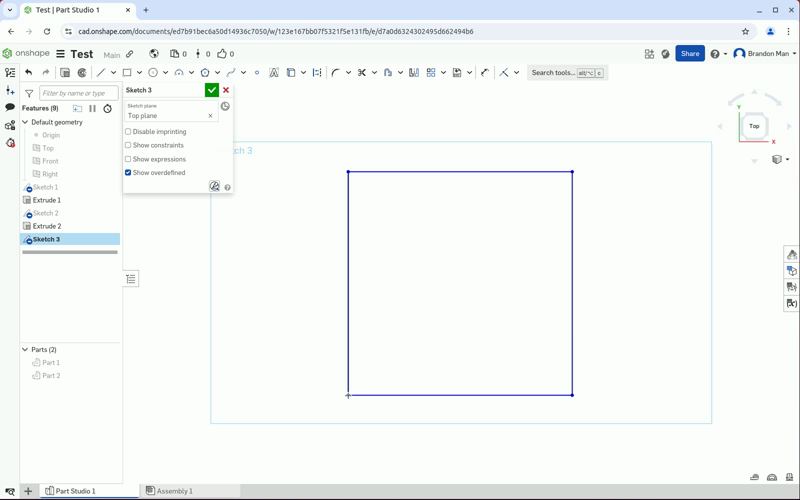
mouse_move(461, 282)
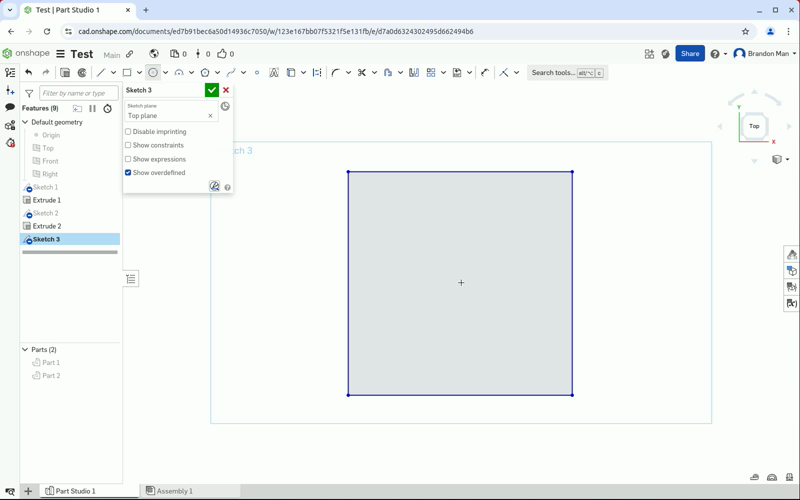
click(461, 282)
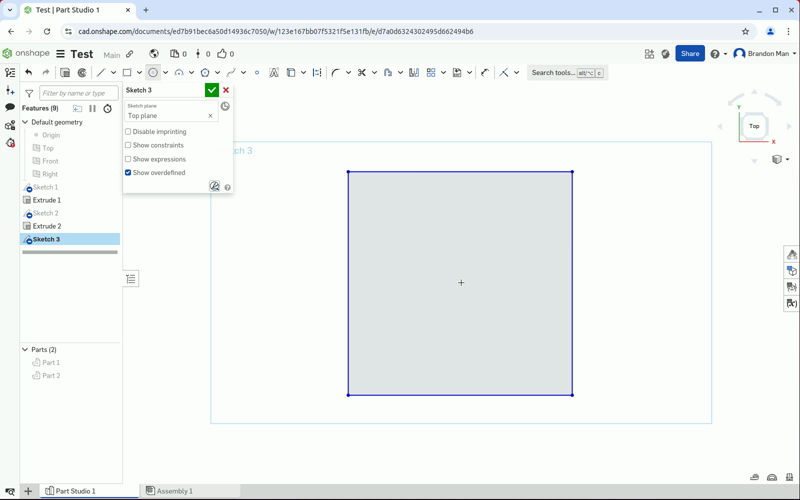
key_up(shift)
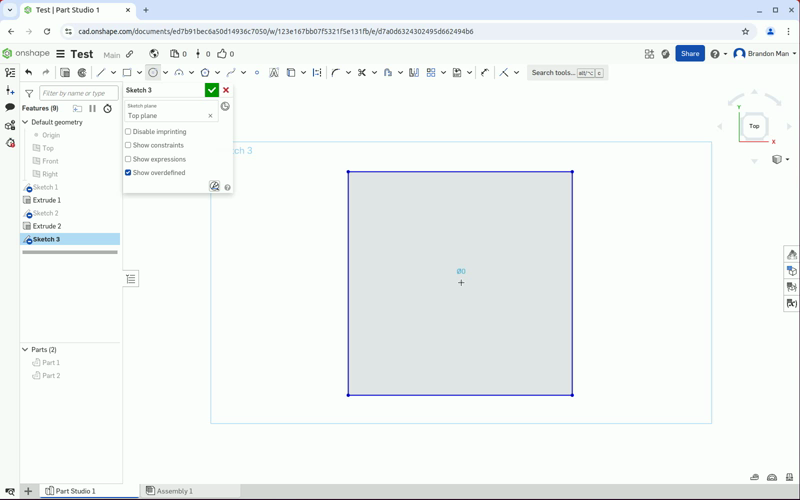
mouse_move(543, 282)
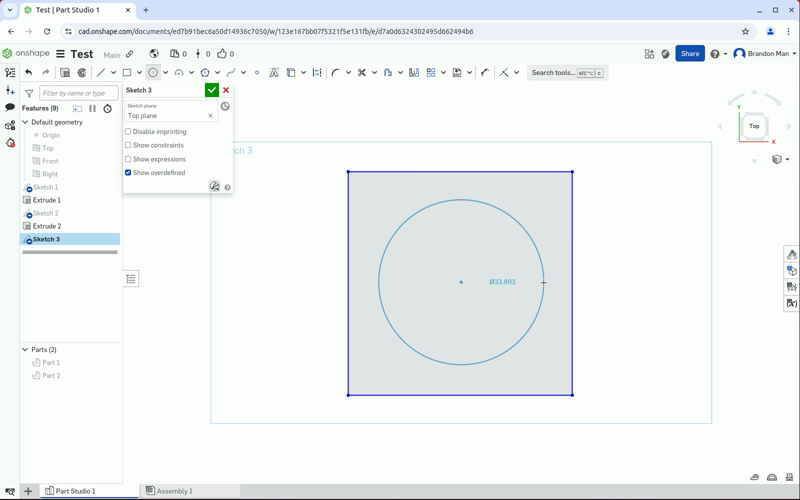
click(543, 282)
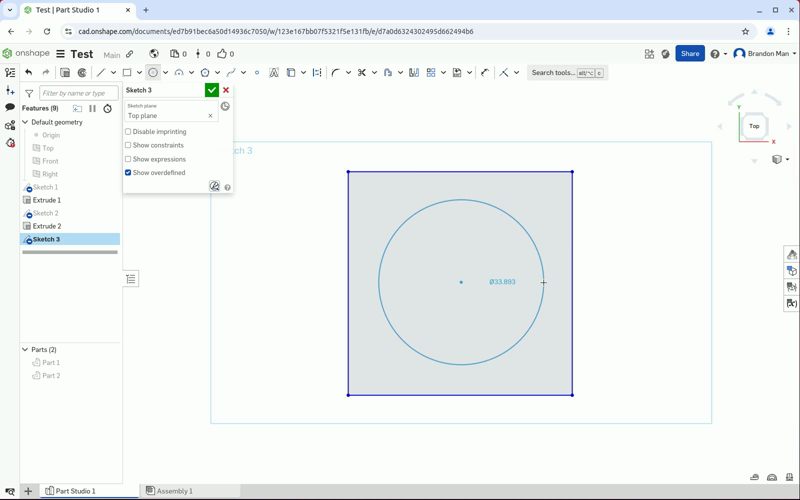
key(esc)
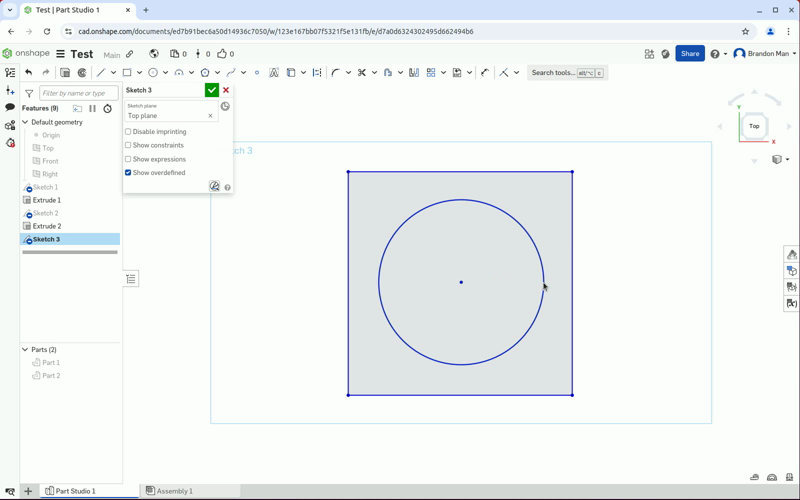
mouse_move(552, 207)
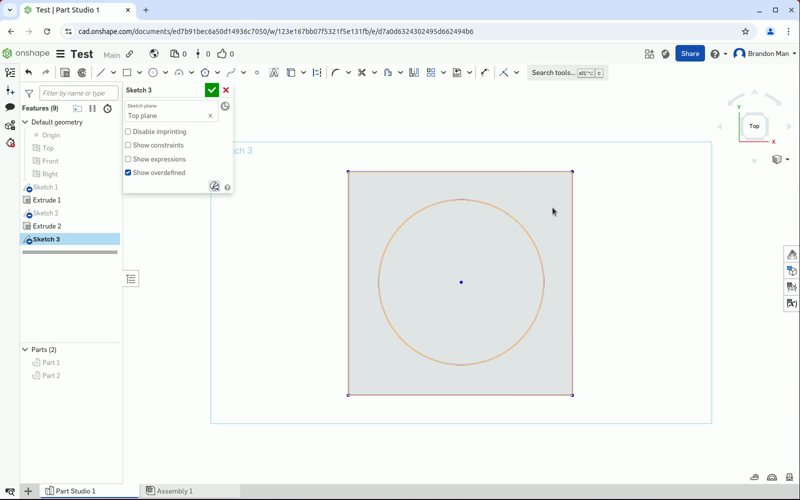
click(552, 207)
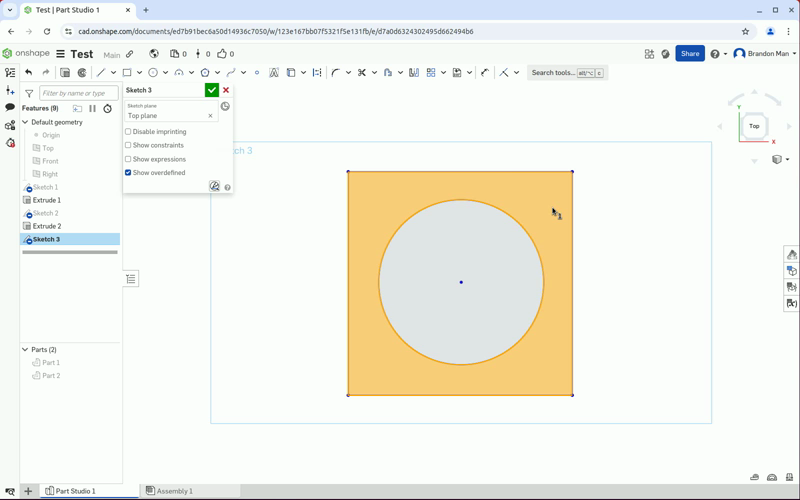
mouse_move(73, 352)
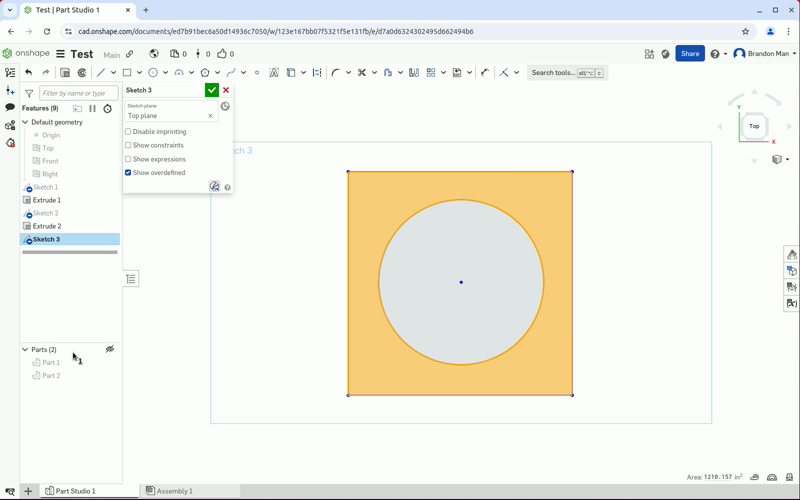
key(shift+y)
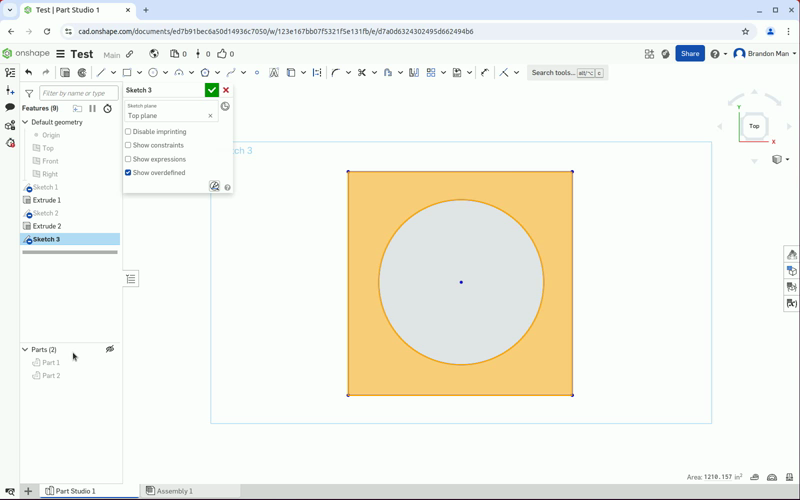
key(shift+e)
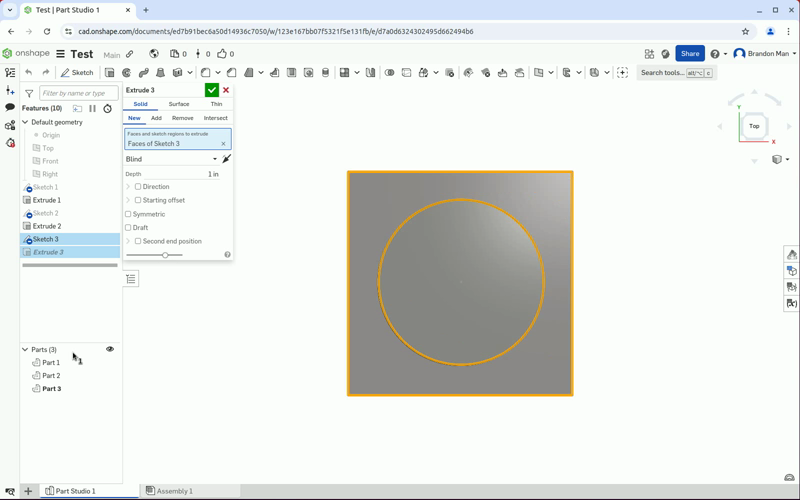
mouse_move(143, 106)
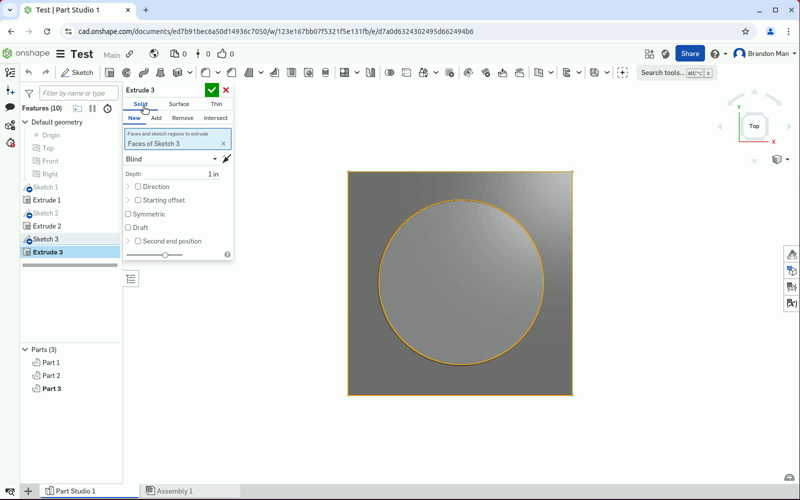
click(143, 106)
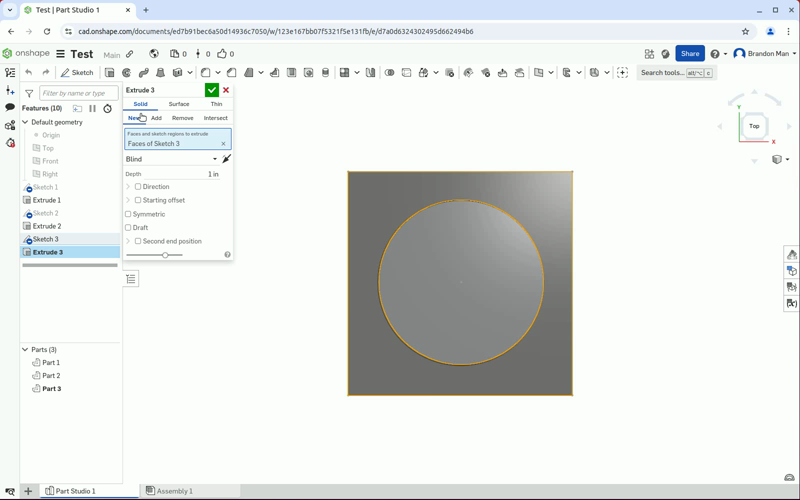
mouse_move(137, 120)
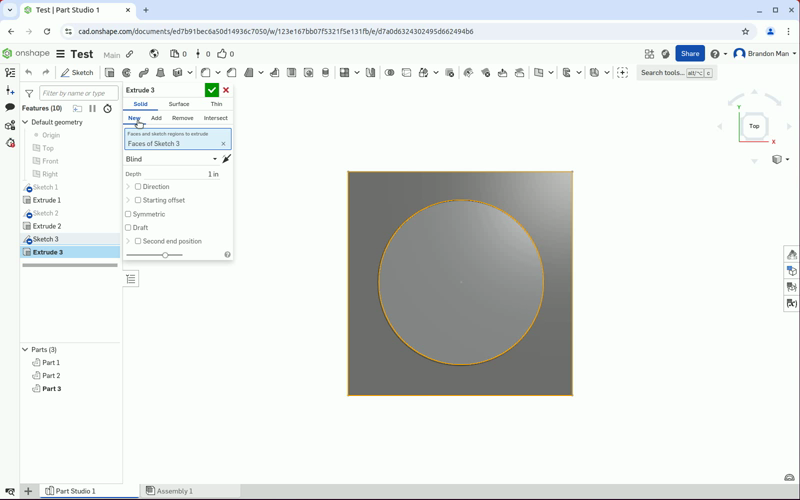
click(137, 120)
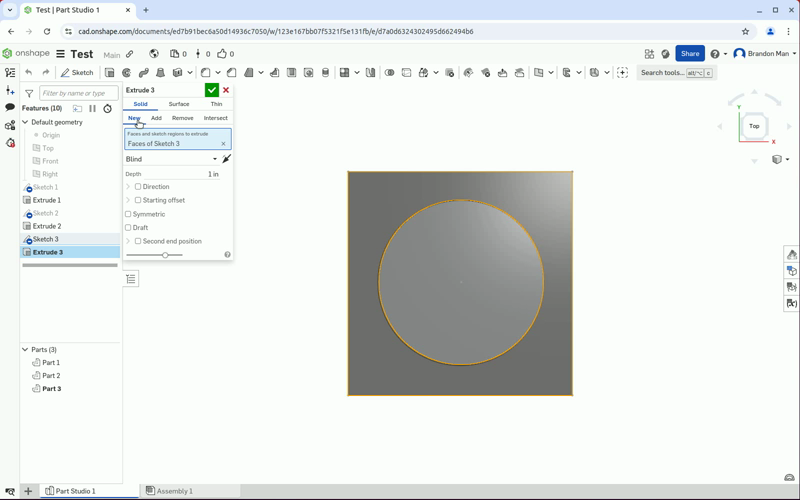
key(tab, 4)
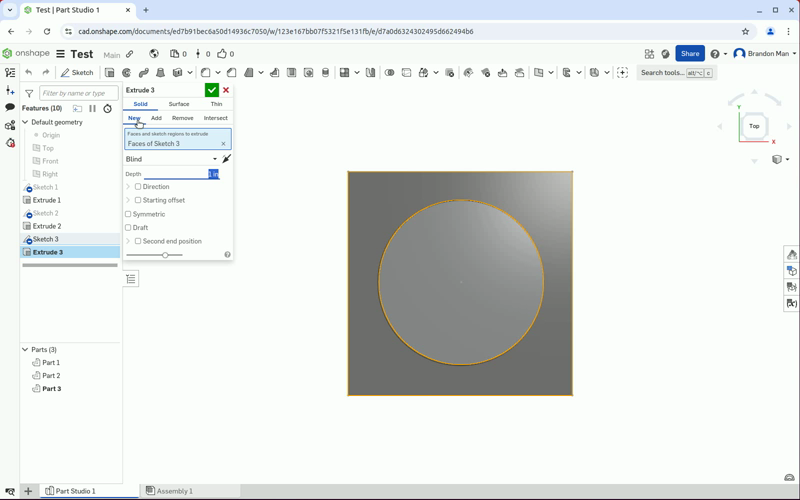
text(5.777)
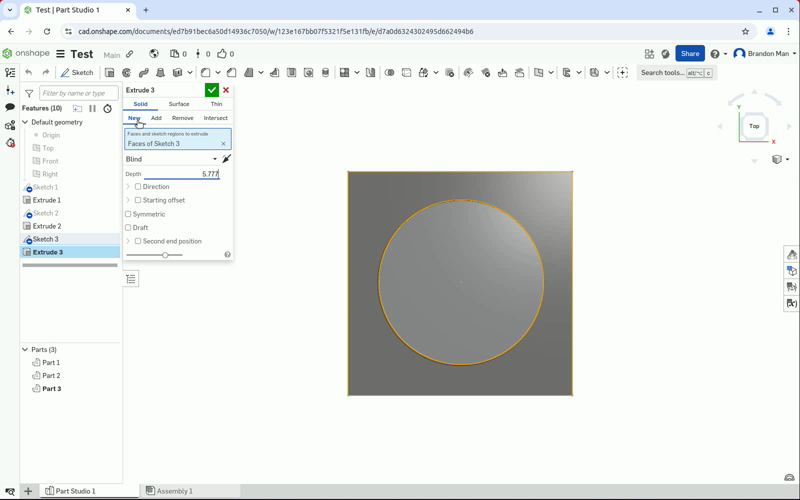
key(enter)
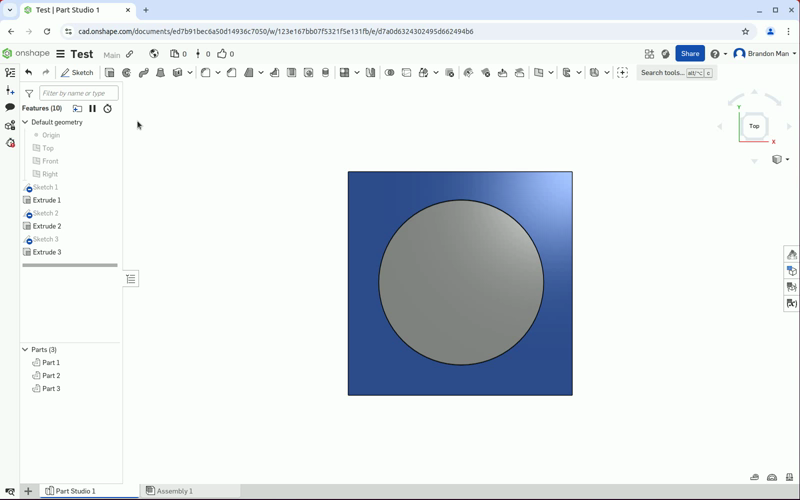
key(shift+h)
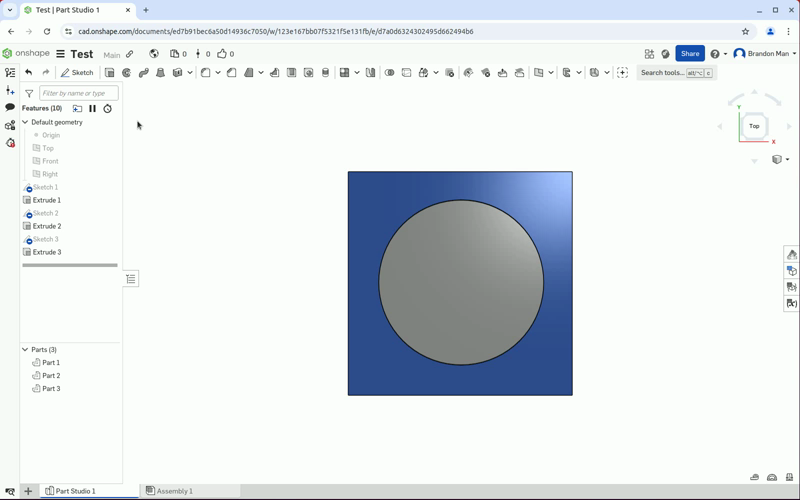
key(shift+h)
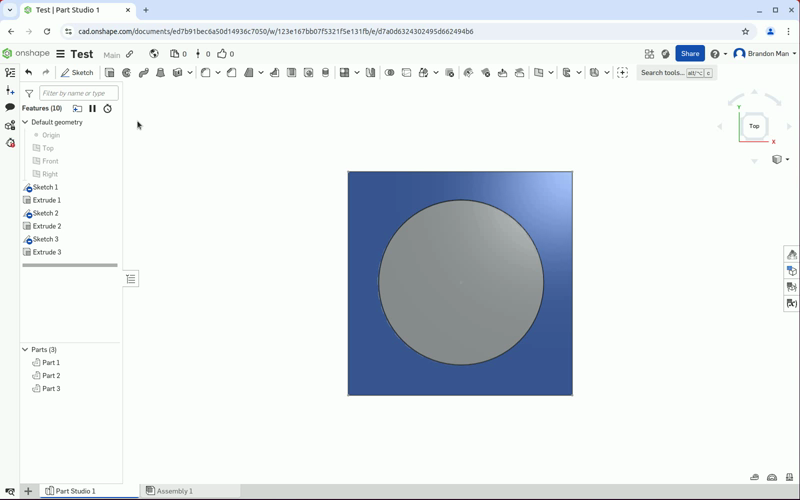
key(shift+7)
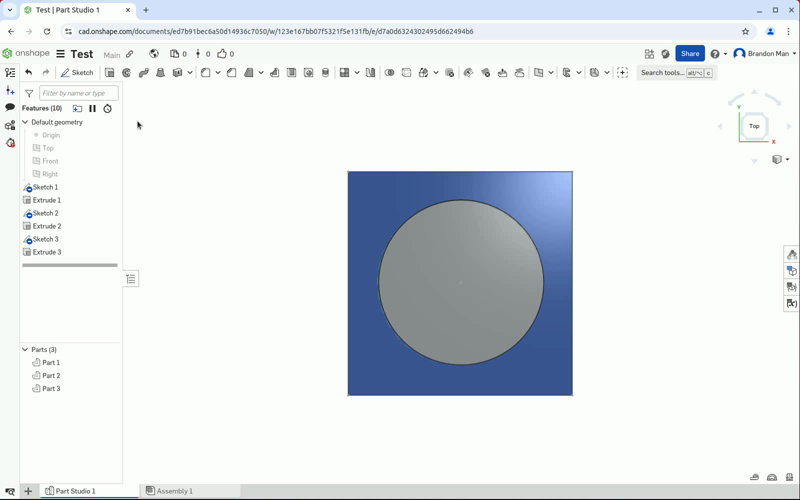
key(up, 3)
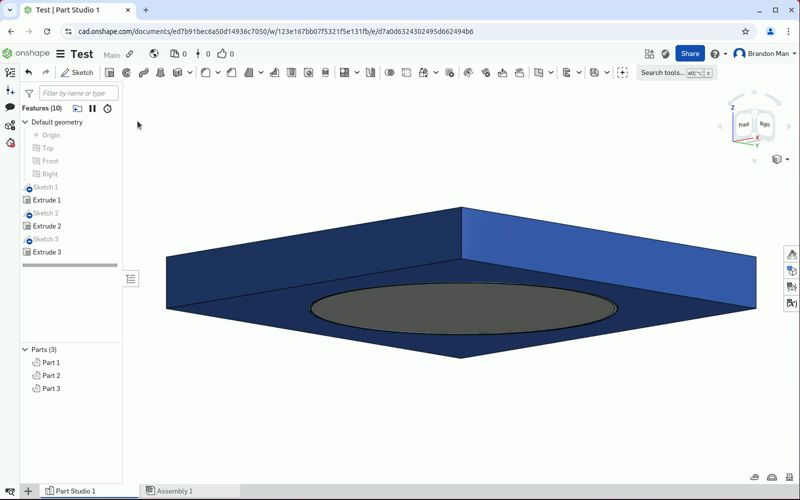
key(left, 3)
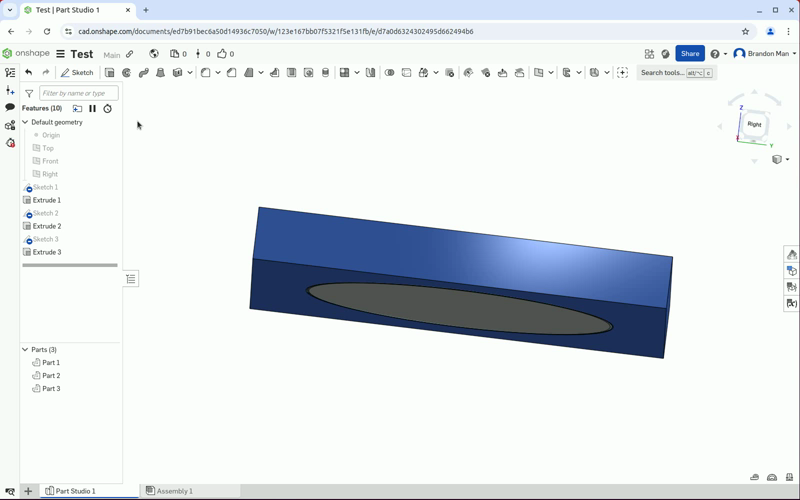
key(right, 3)
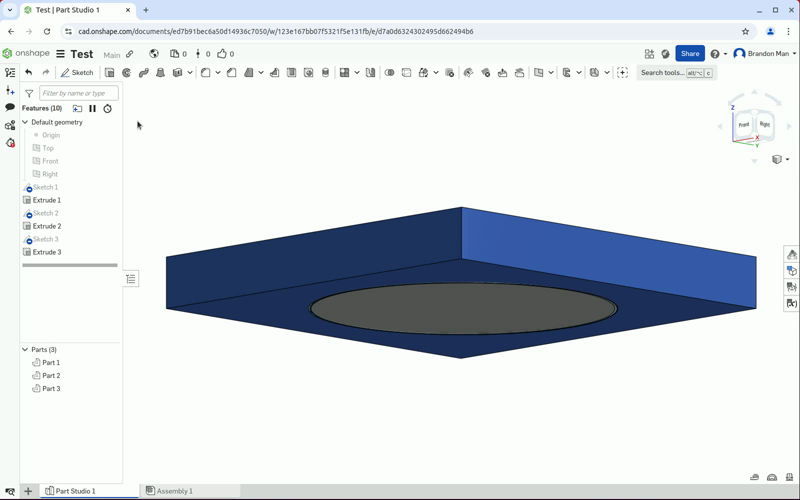
key(down, 3)
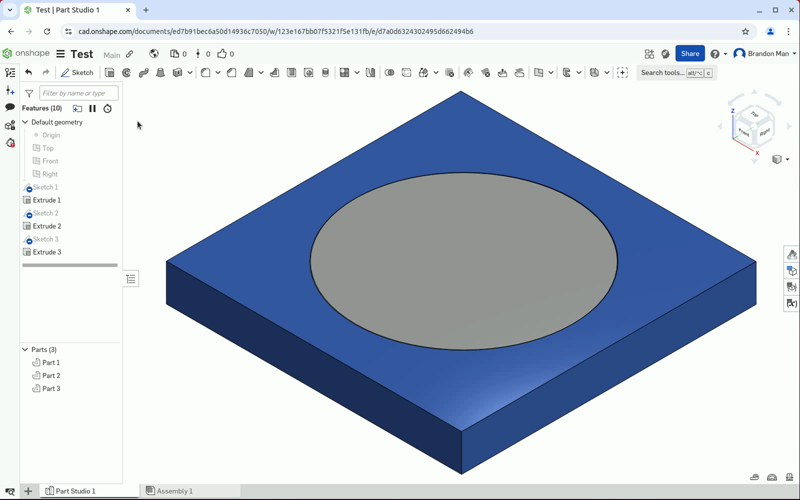
mouse_move(73, 189)
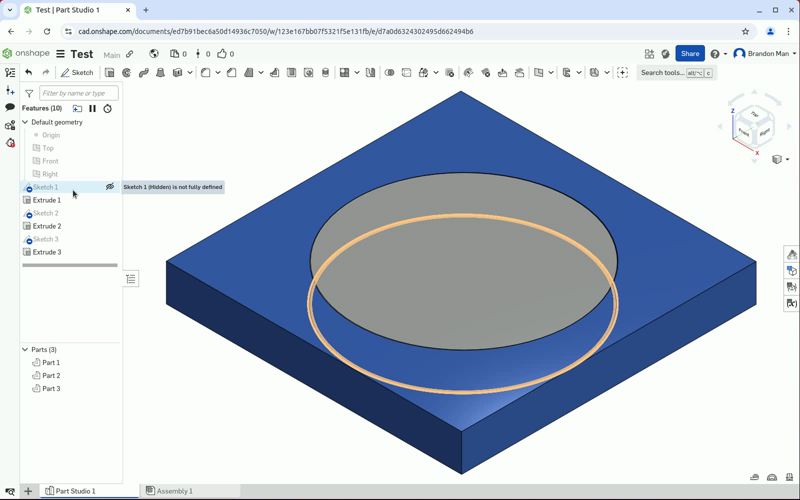
click(73, 189)